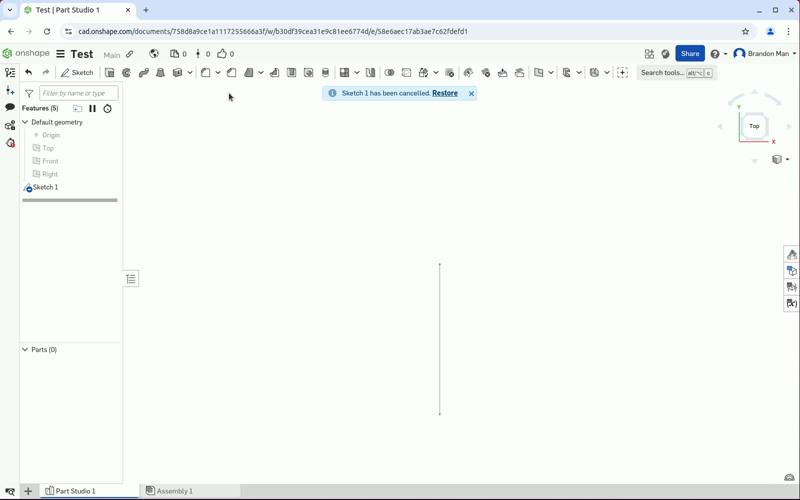
key(shift+h)
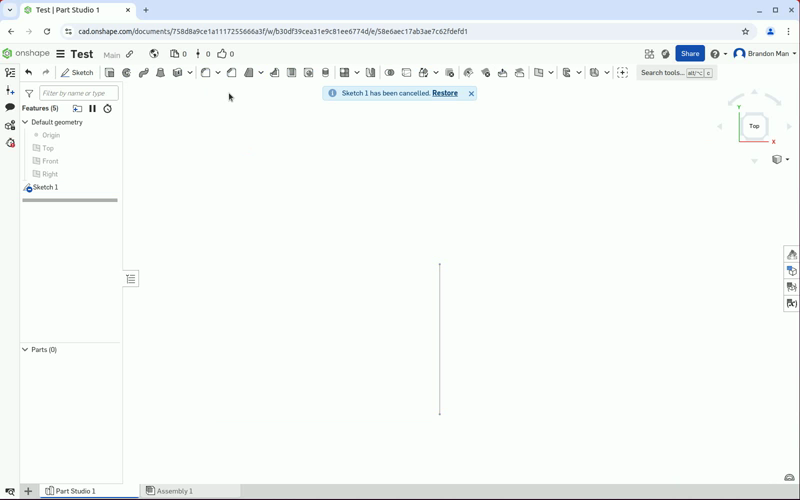
key(shift+s)
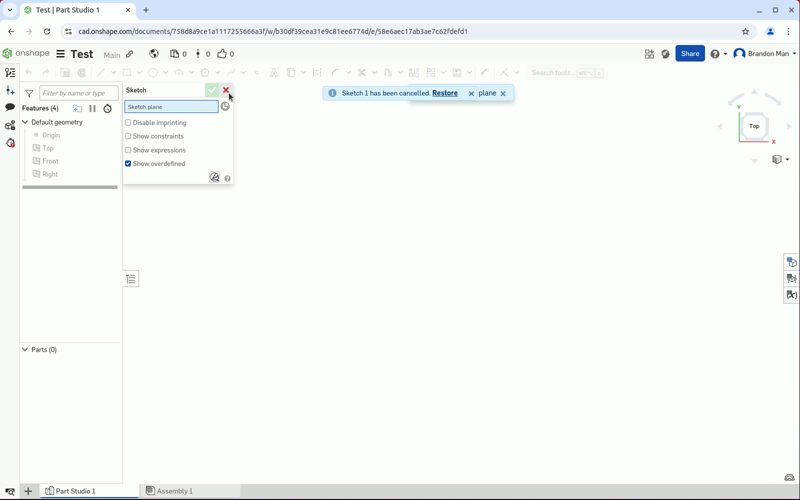
mouse_move(73, 150)
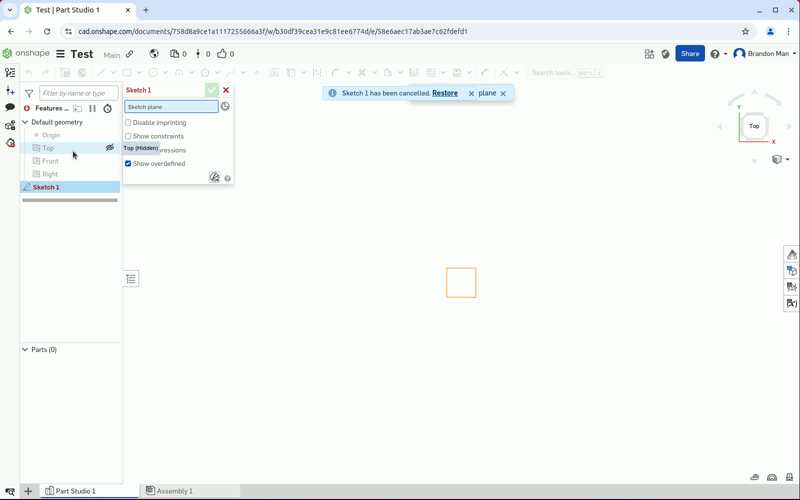
click(73, 150)
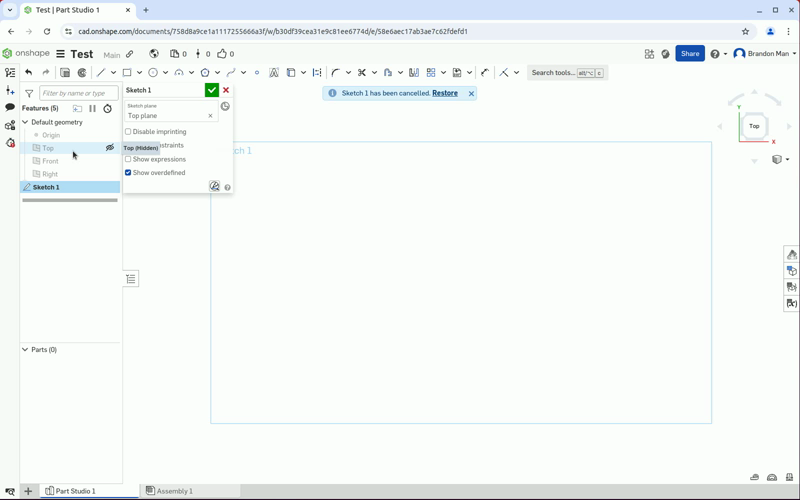
mouse_move(73, 352)
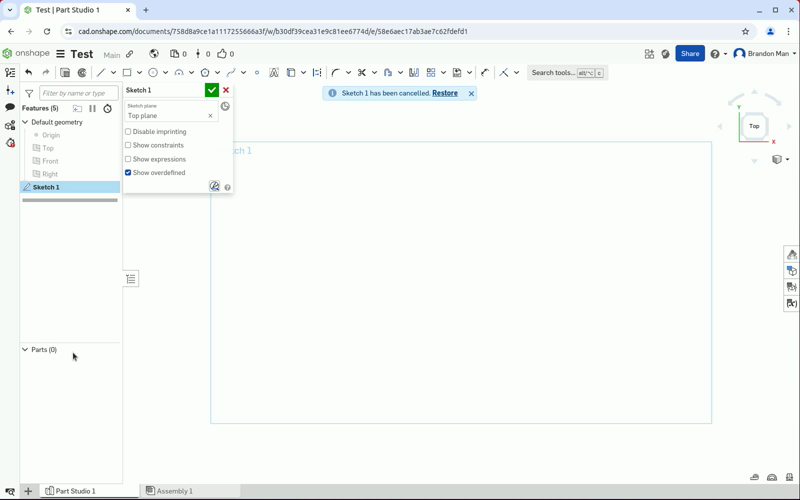
key(y)
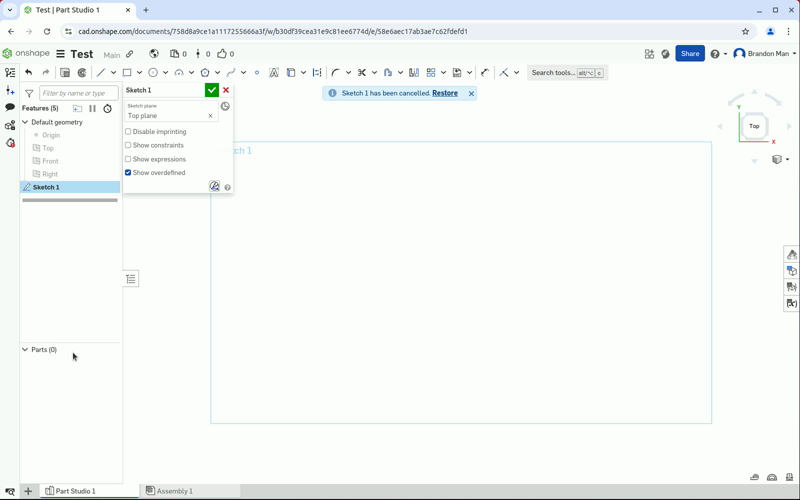
key(l)
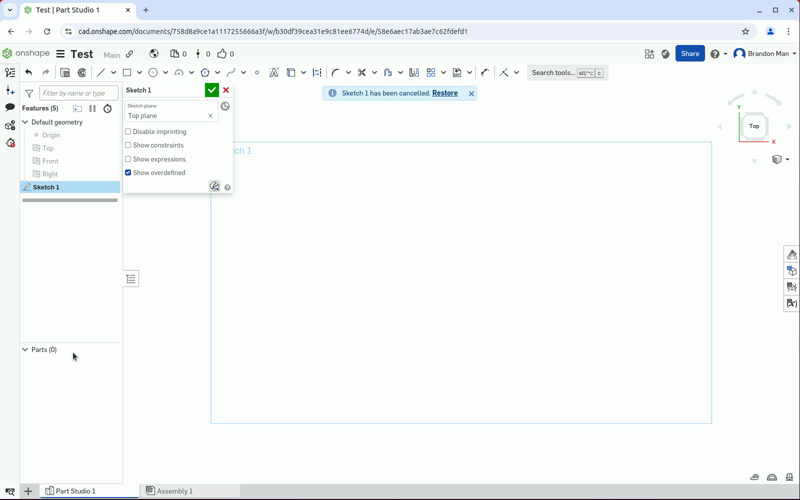
key_down(shift)
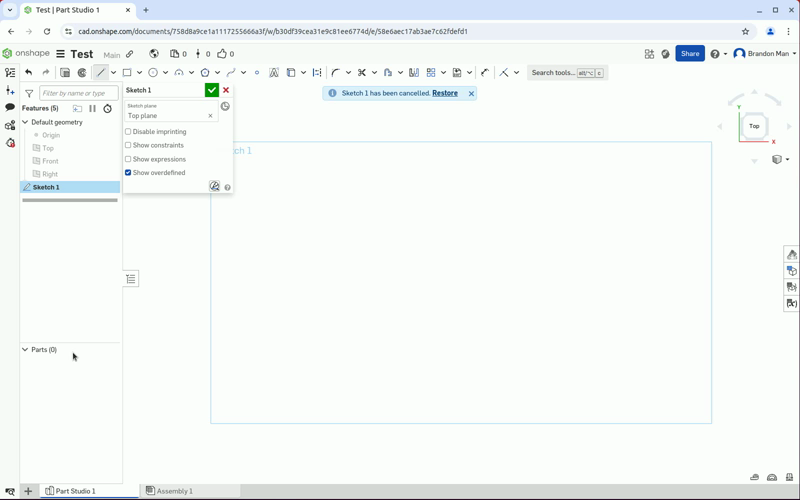
mouse_move(361, 295)
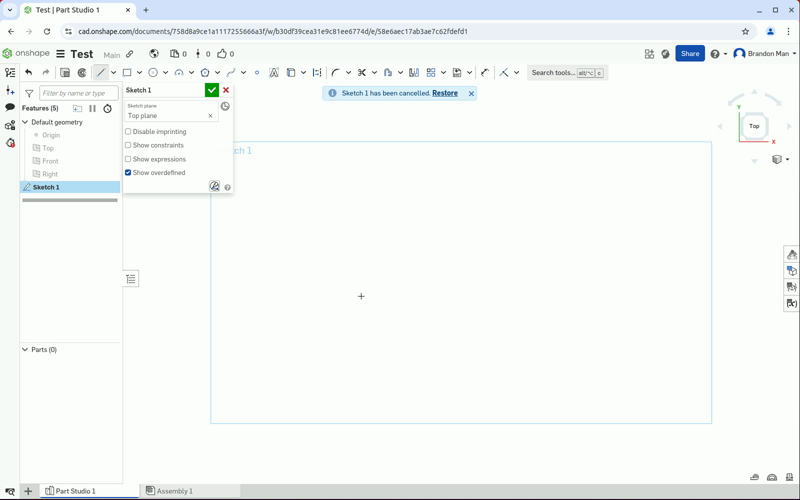
click(361, 295)
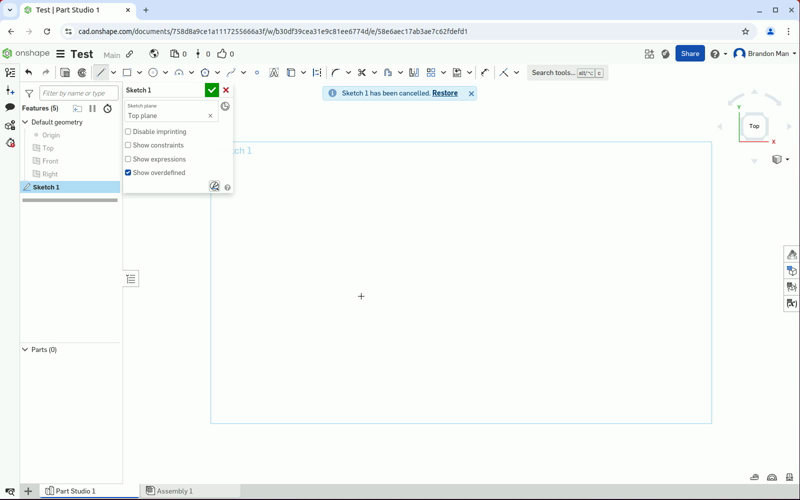
key_up(shift)
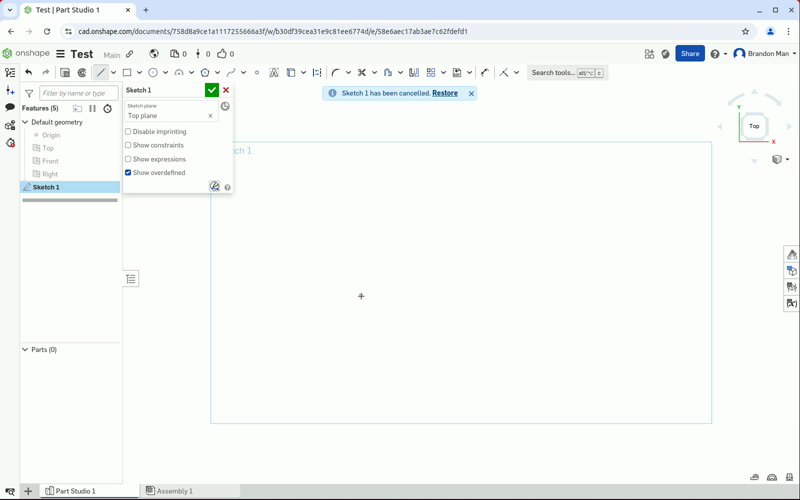
key_down(shift)
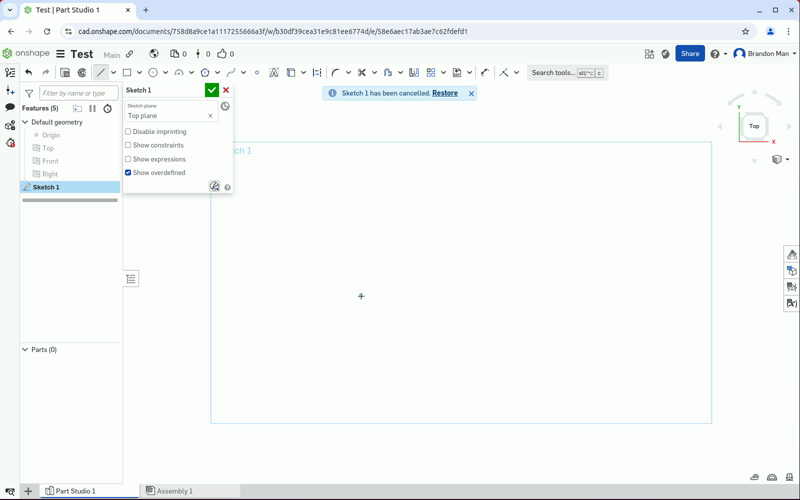
mouse_move(549, 295)
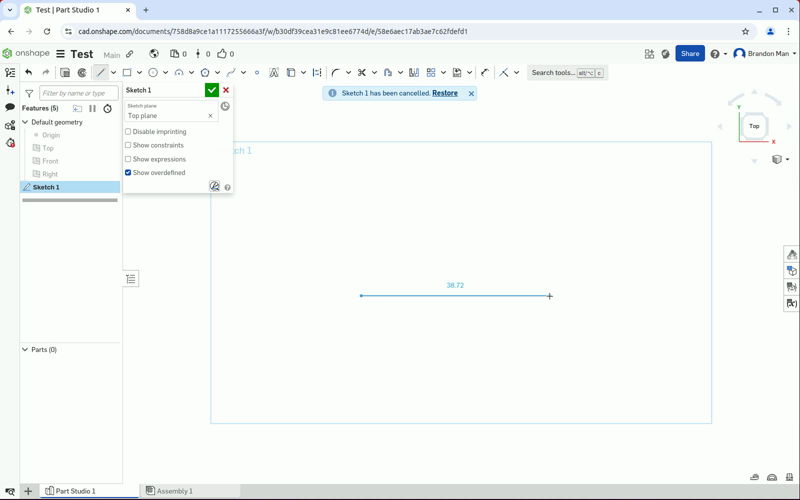
click(549, 295)
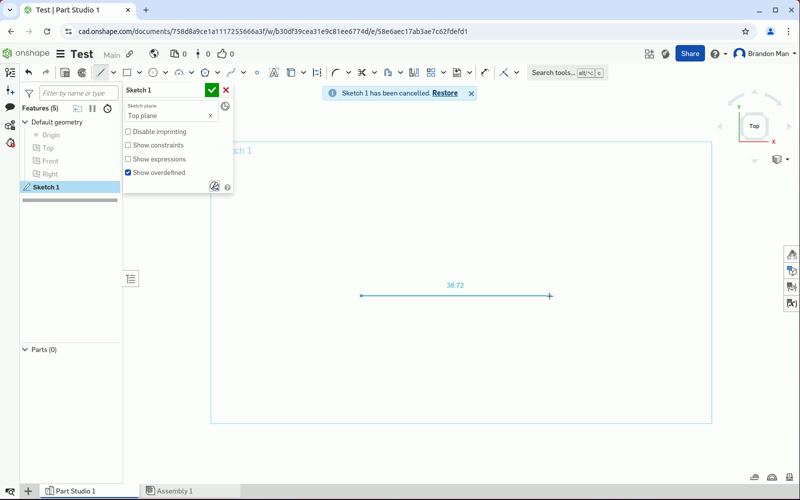
key_up(shift)
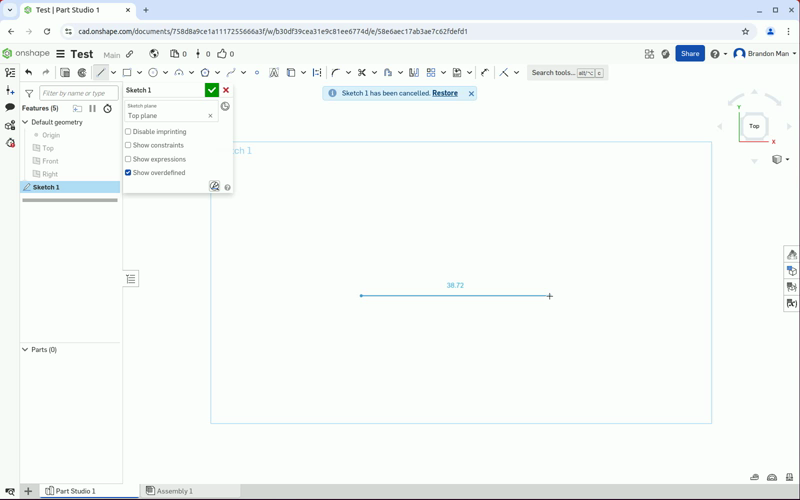
key_down(shift)
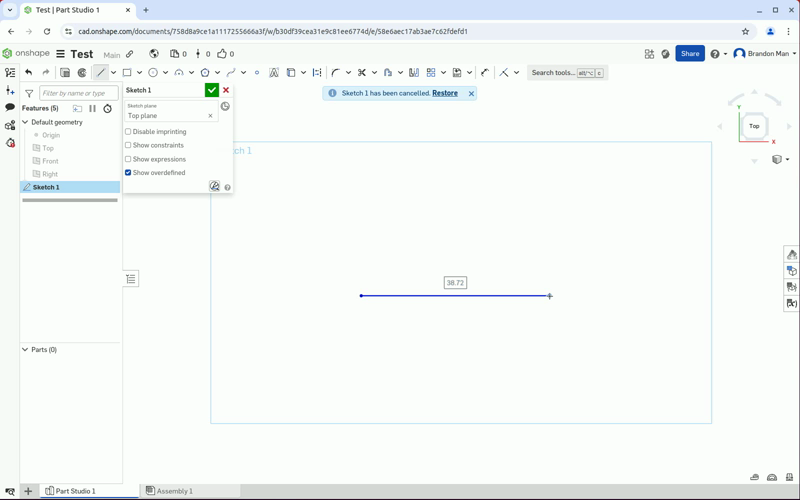
mouse_move(579, 295)
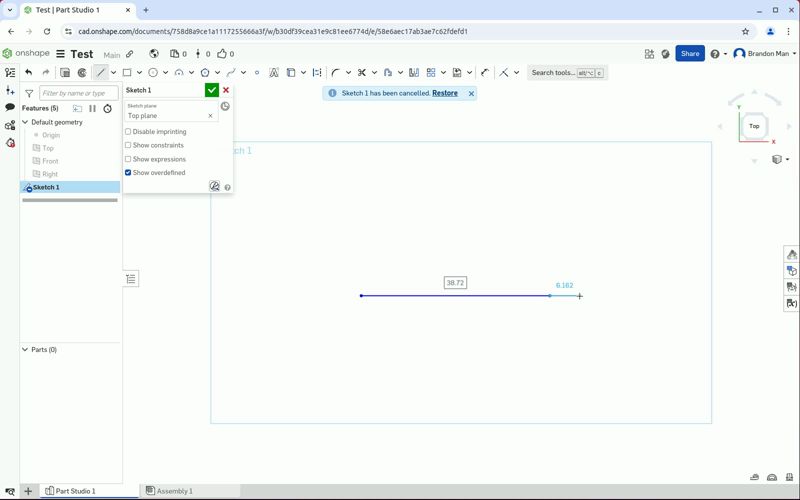
mouse_move(549, 282)
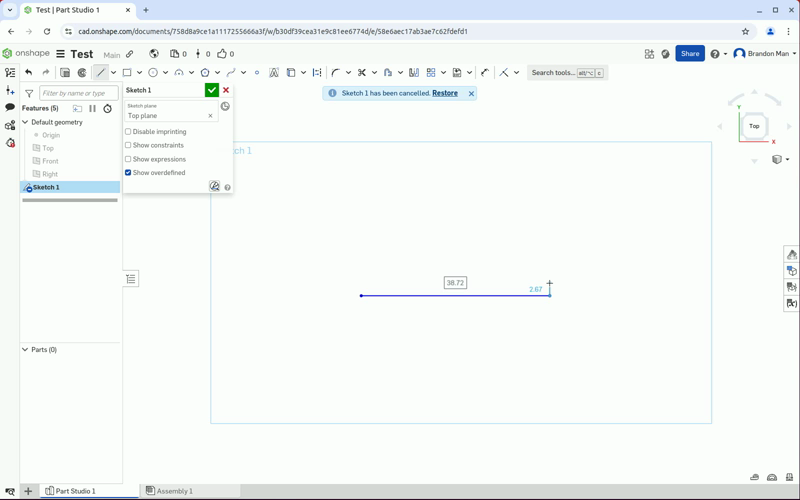
click(549, 282)
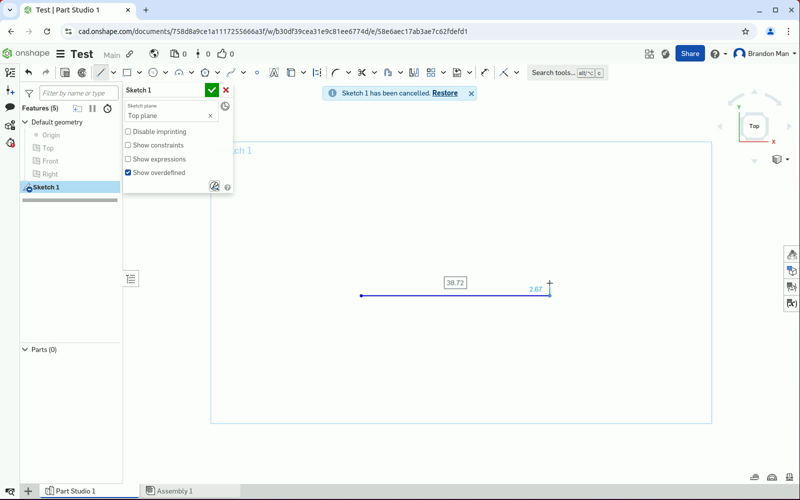
key_up(shift)
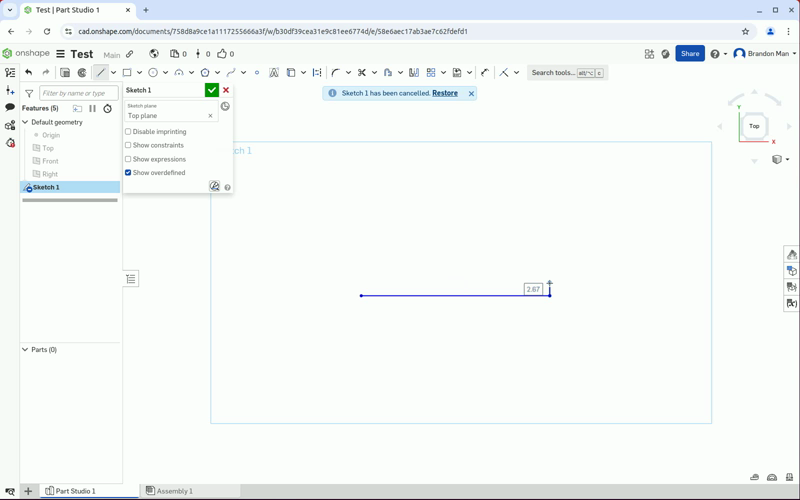
key_down(shift)
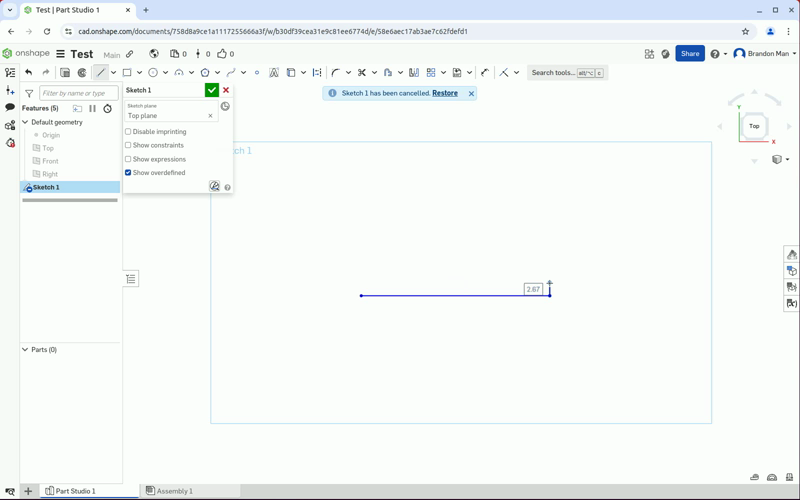
mouse_move(579, 282)
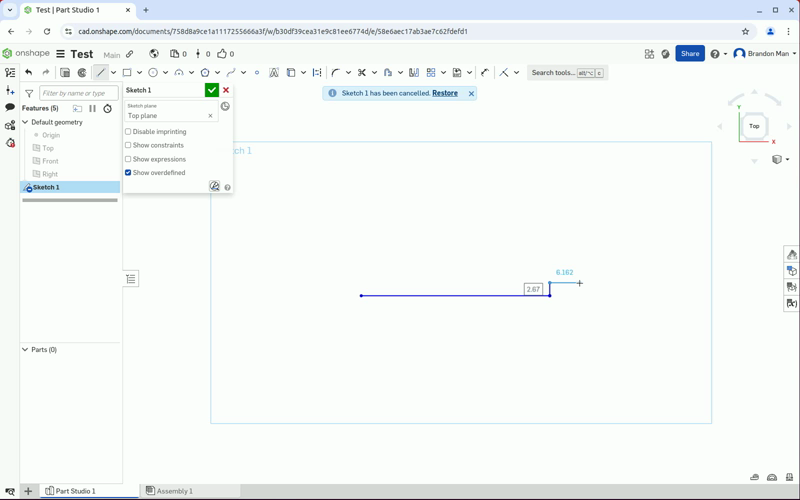
mouse_move(572, 282)
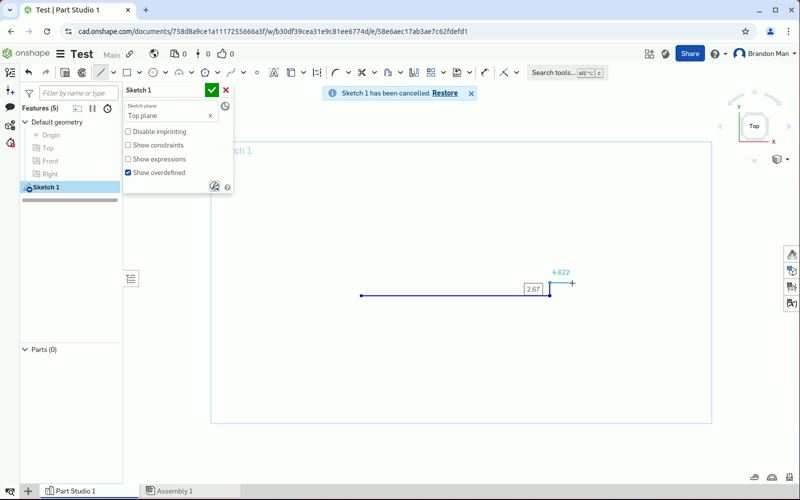
click(572, 282)
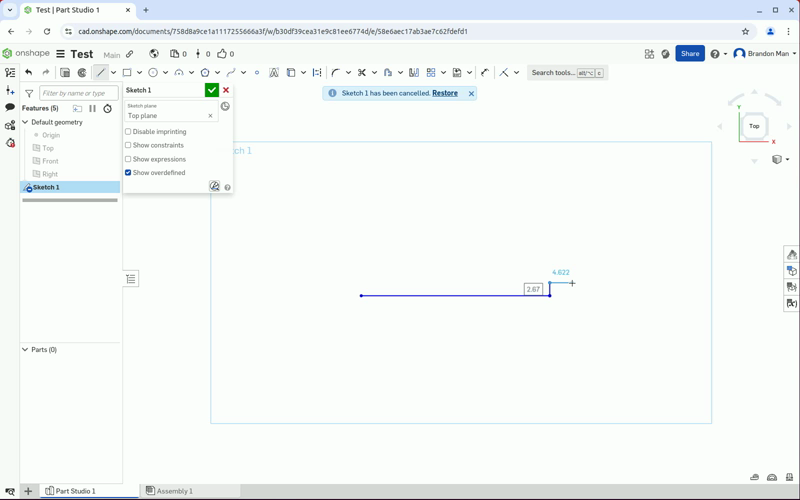
key_up(shift)
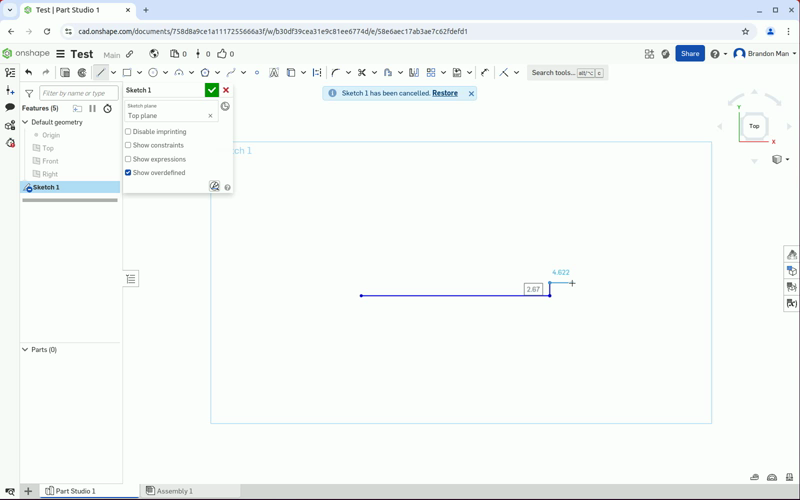
key_down(shift)
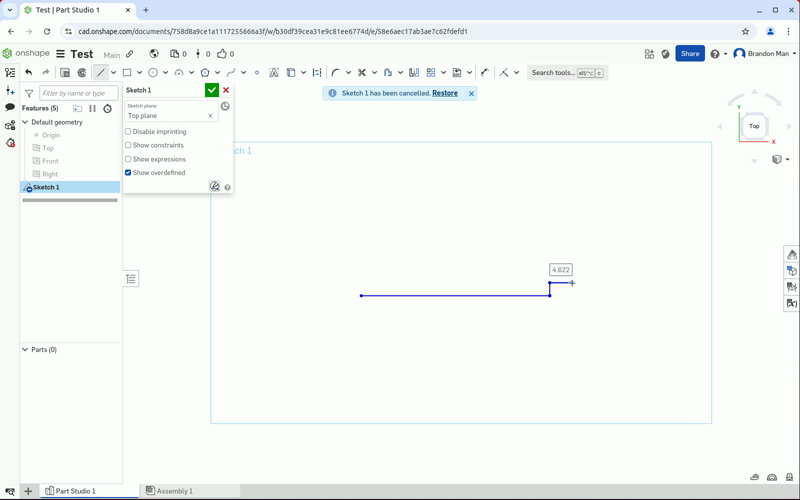
mouse_move(589, 282)
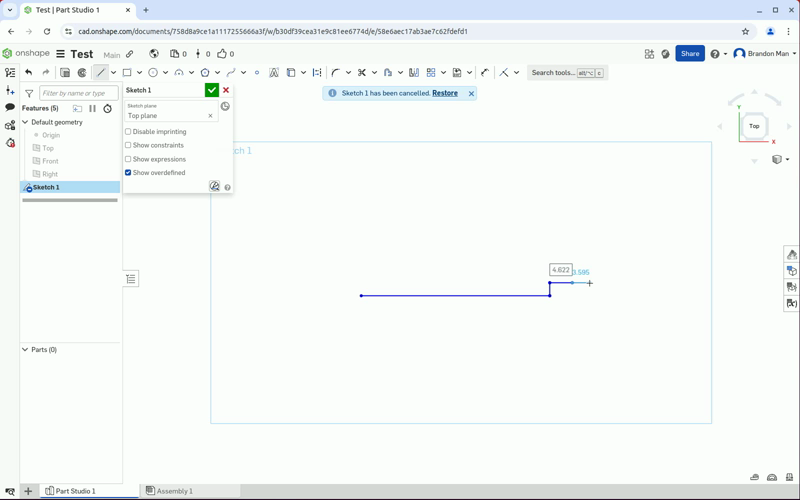
mouse_move(572, 278)
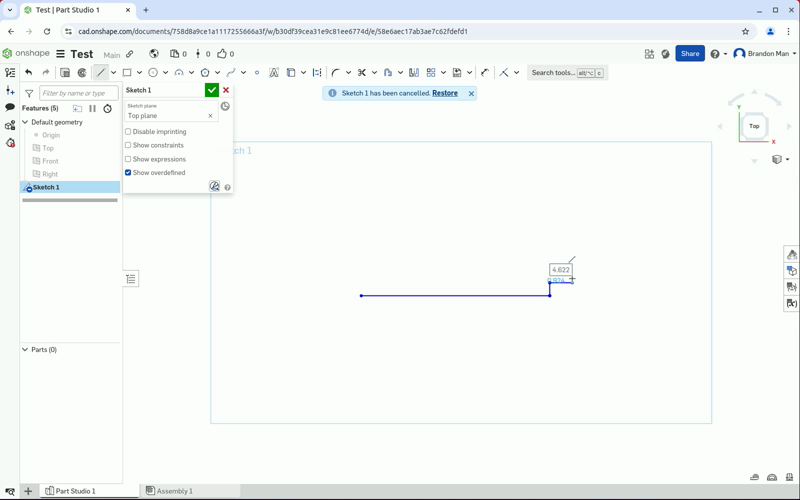
scroll(6)
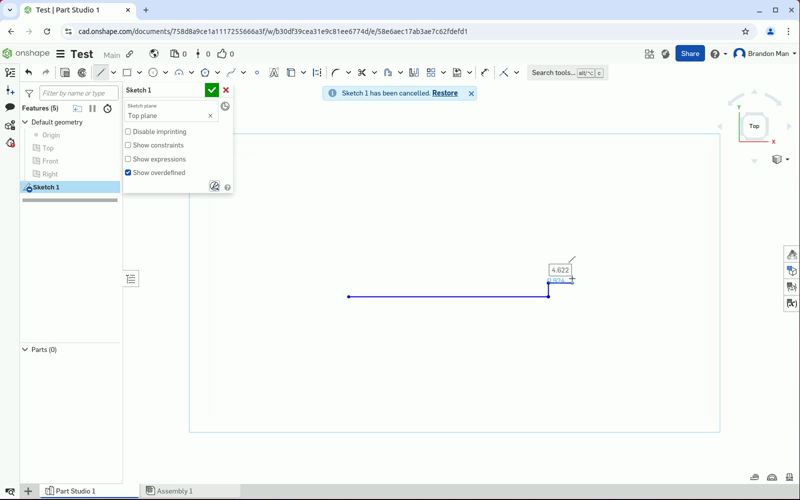
scroll(6)
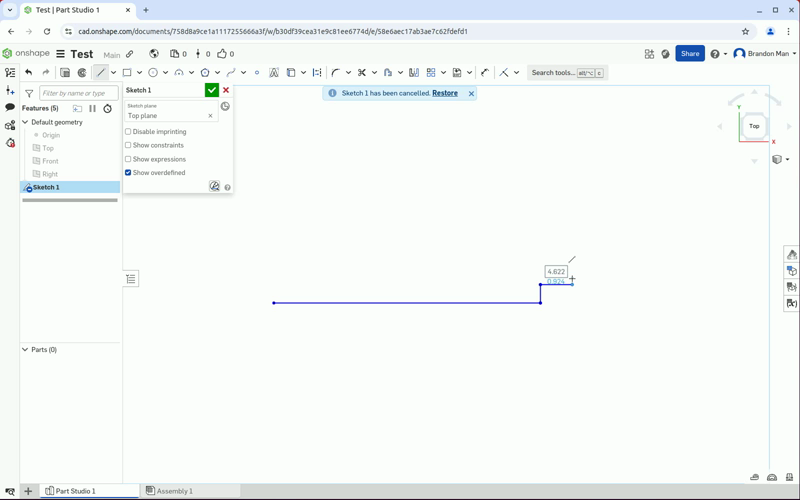
scroll(6)
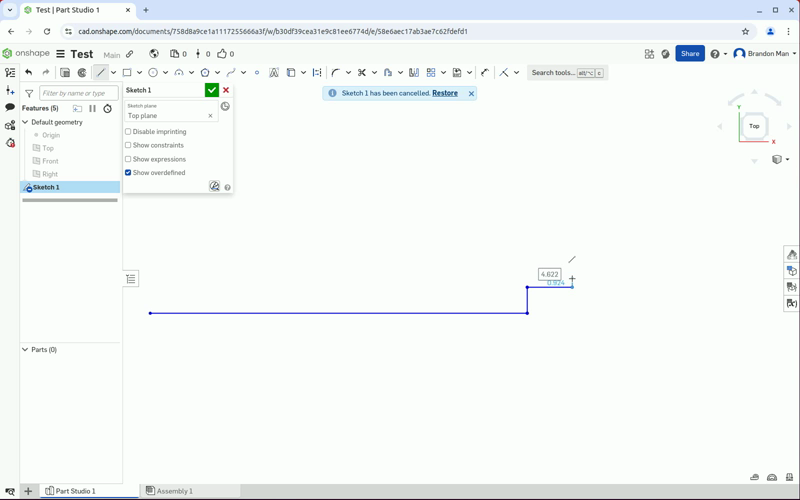
scroll(6)
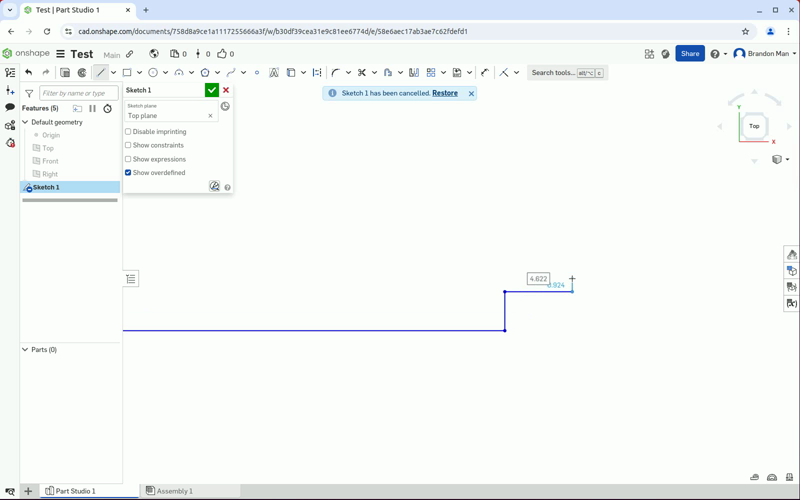
scroll(6)
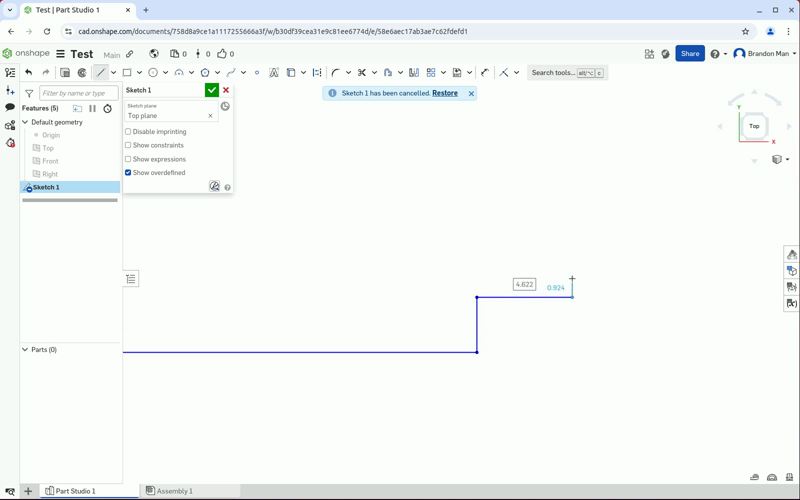
scroll(6)
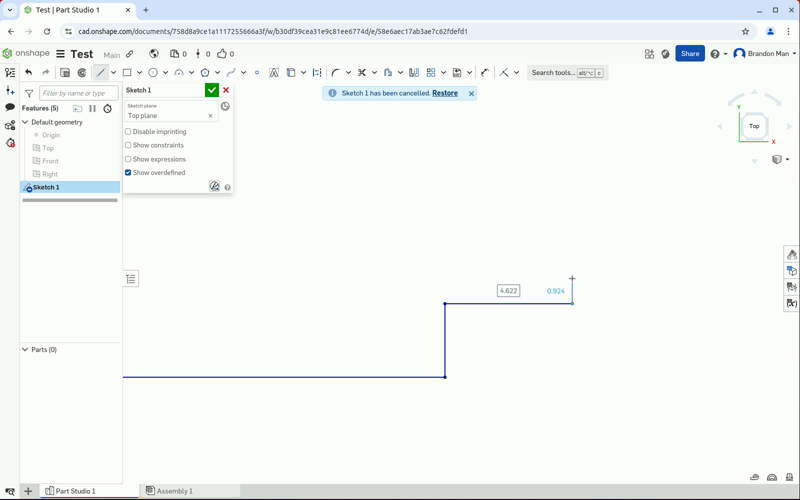
scroll(6)
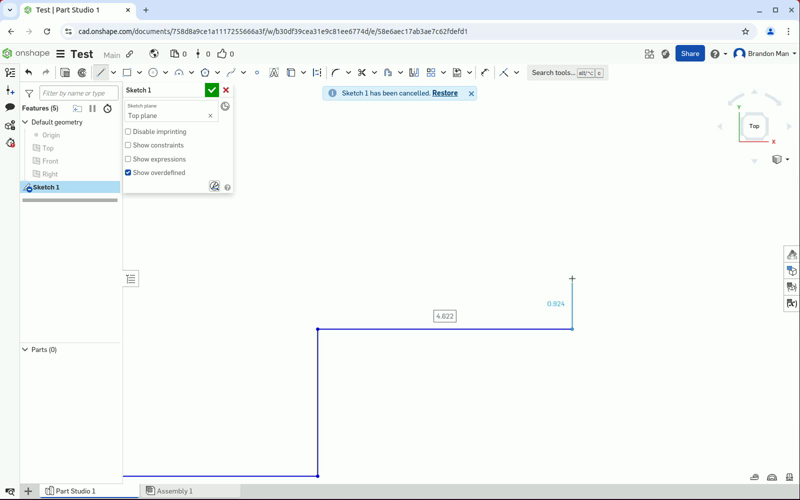
click(572, 278)
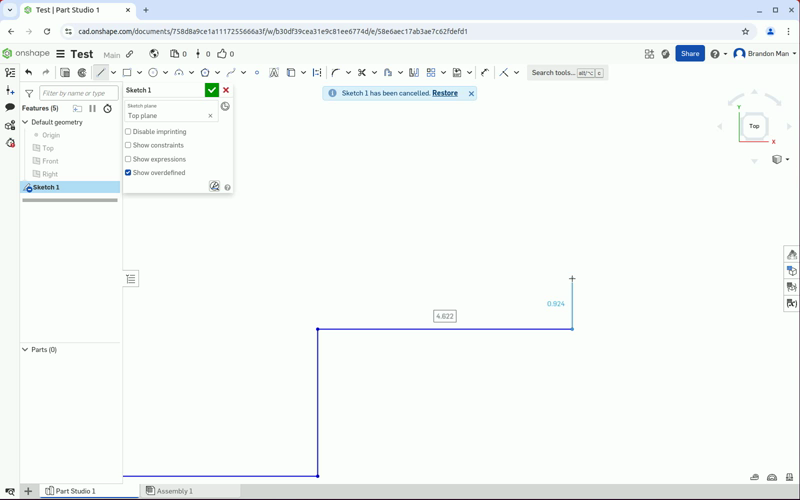
scroll(-6)
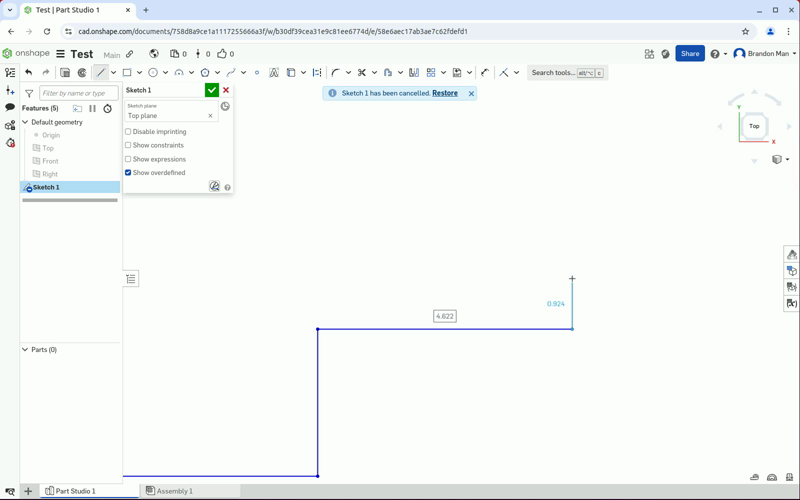
scroll(-6)
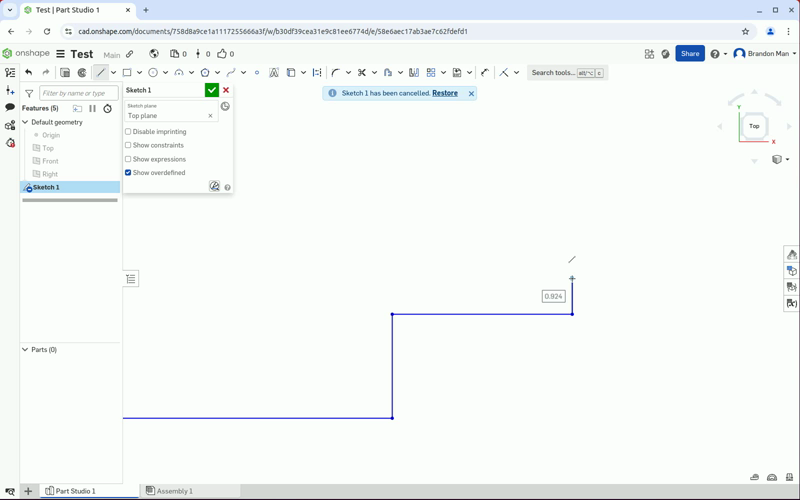
scroll(-6)
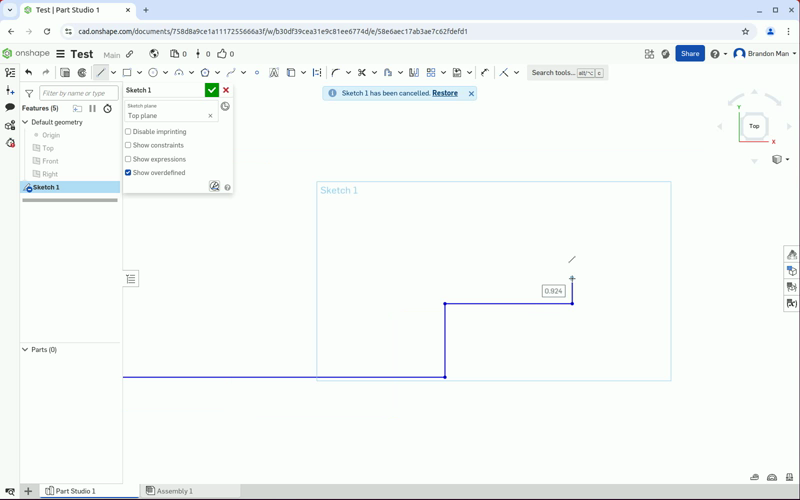
scroll(-6)
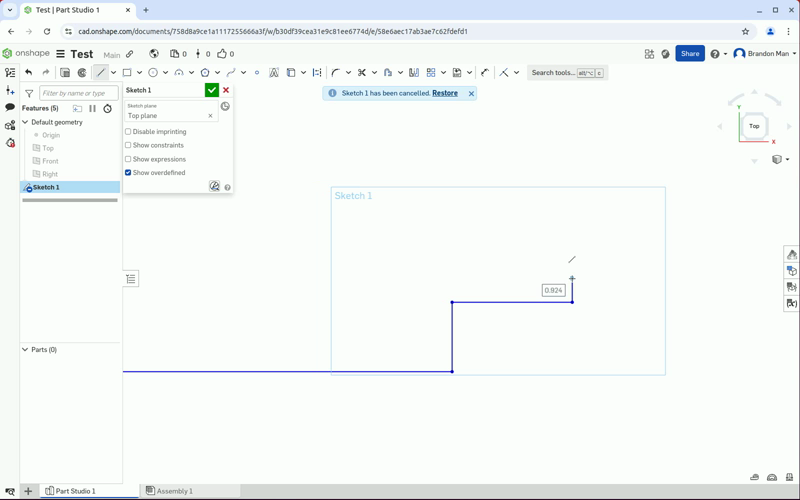
scroll(-6)
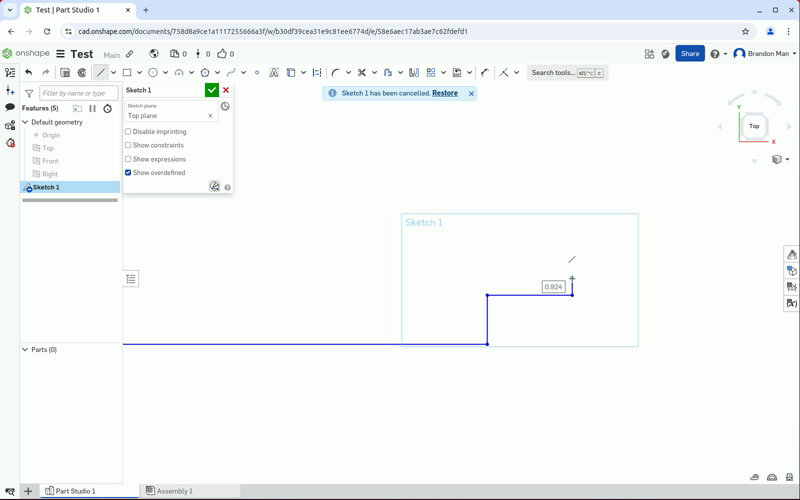
scroll(-6)
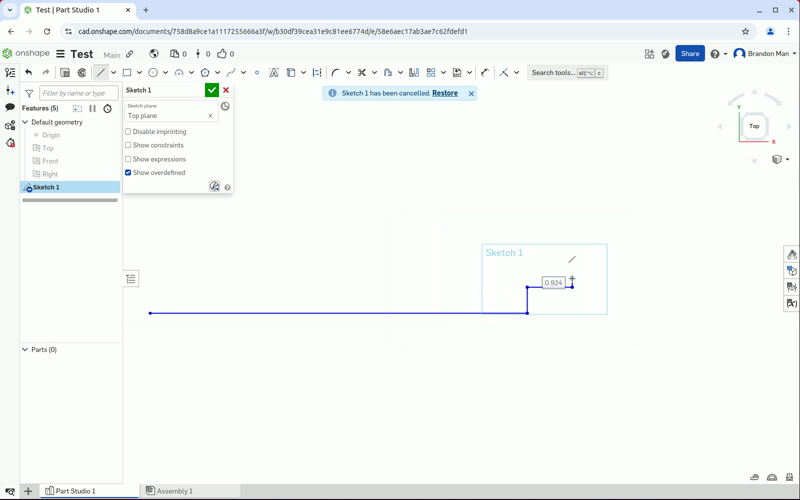
scroll(-6)
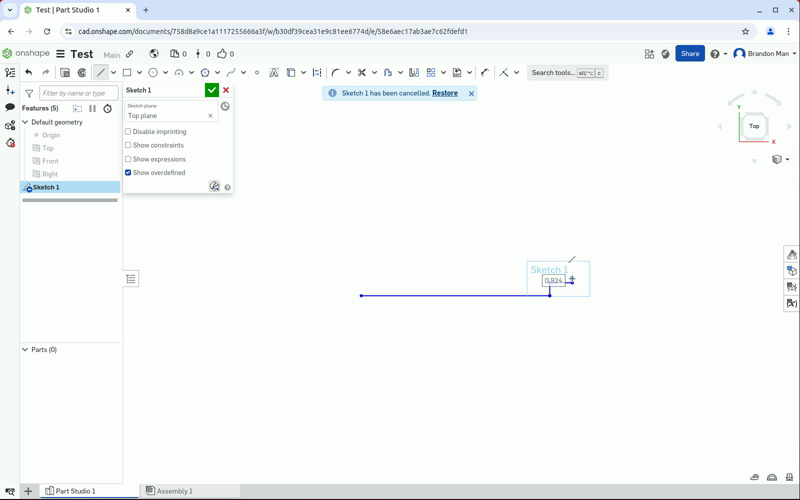
key_up(shift)
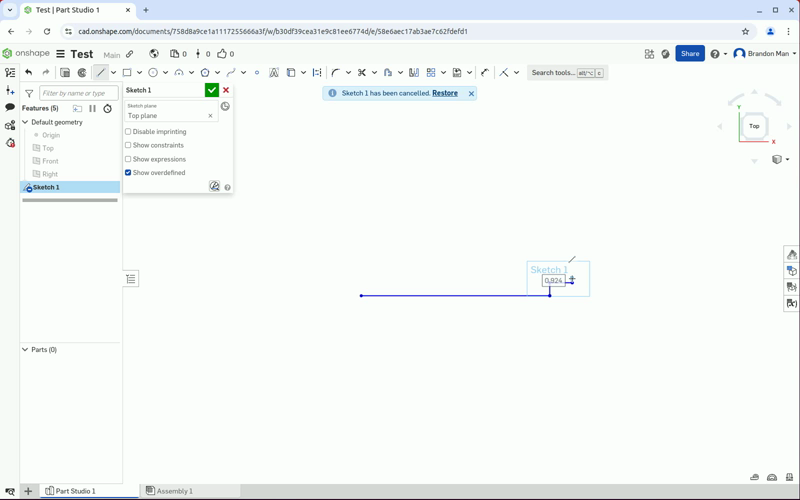
key_down(shift)
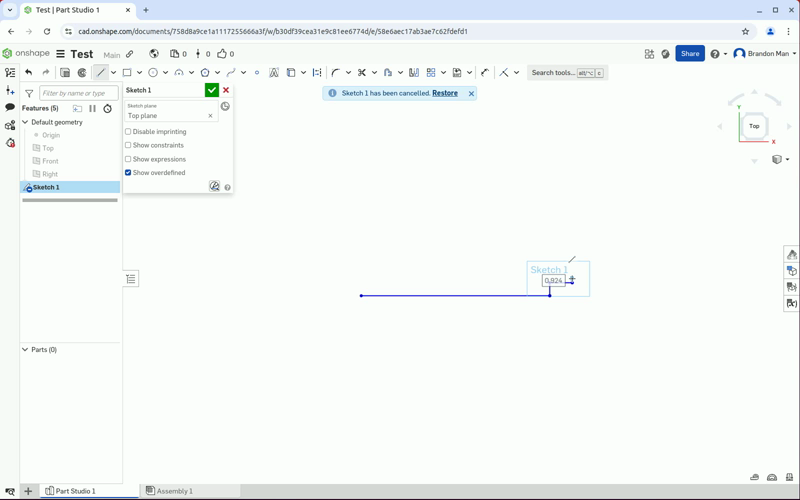
mouse_move(589, 278)
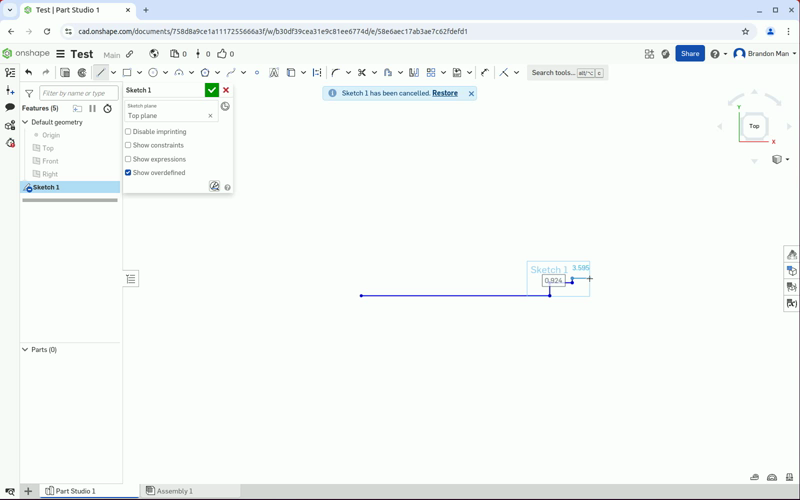
mouse_move(527, 271)
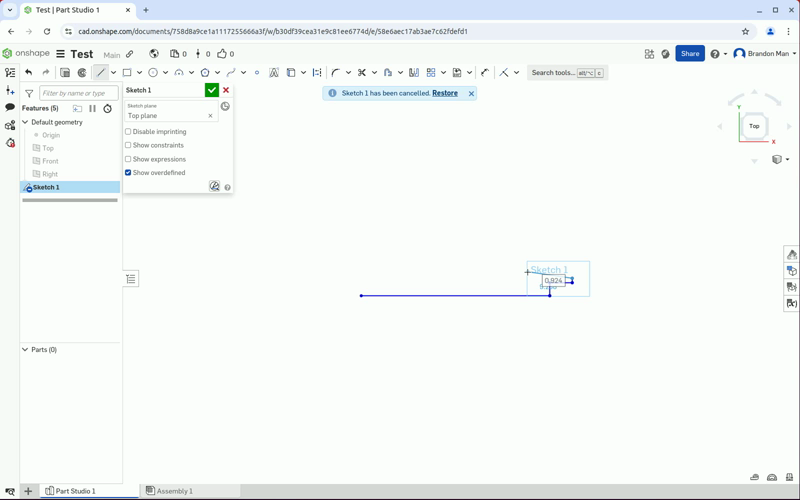
click(527, 271)
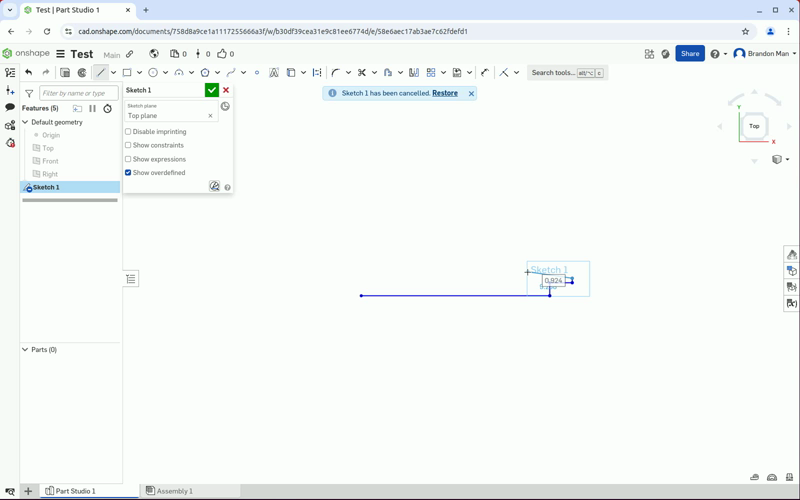
key_up(shift)
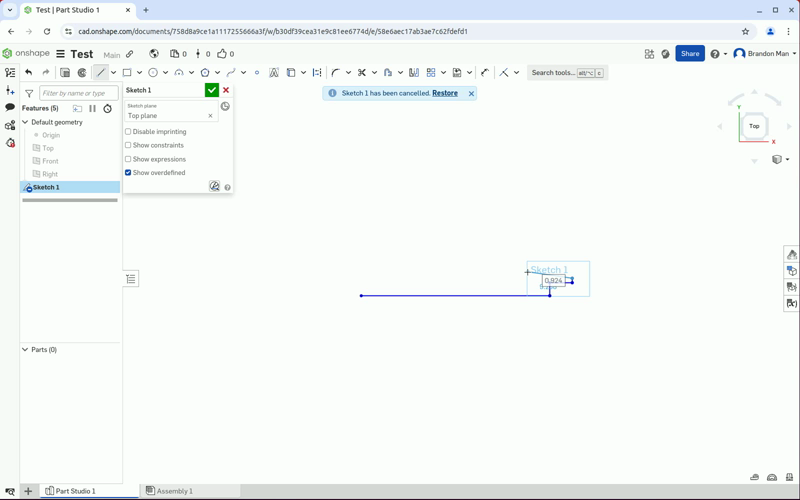
key_down(shift)
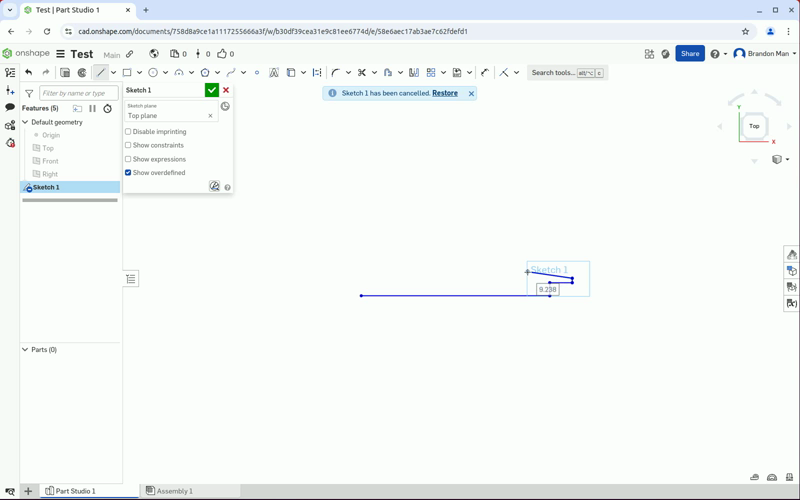
mouse_move(361, 271)
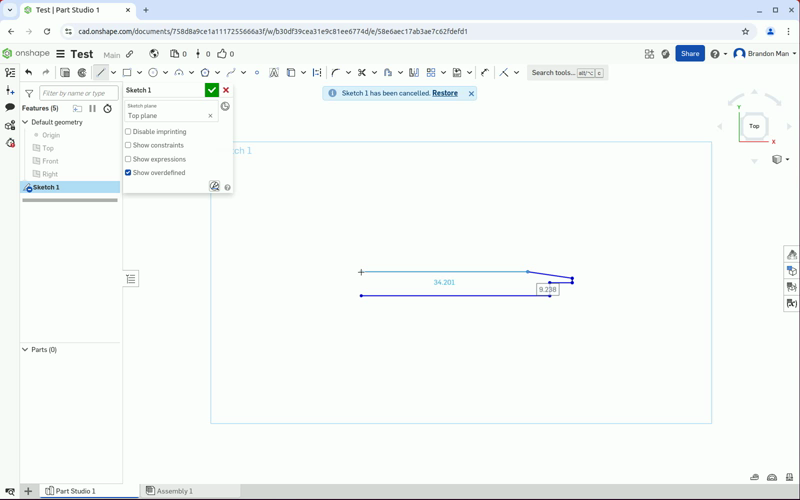
click(361, 271)
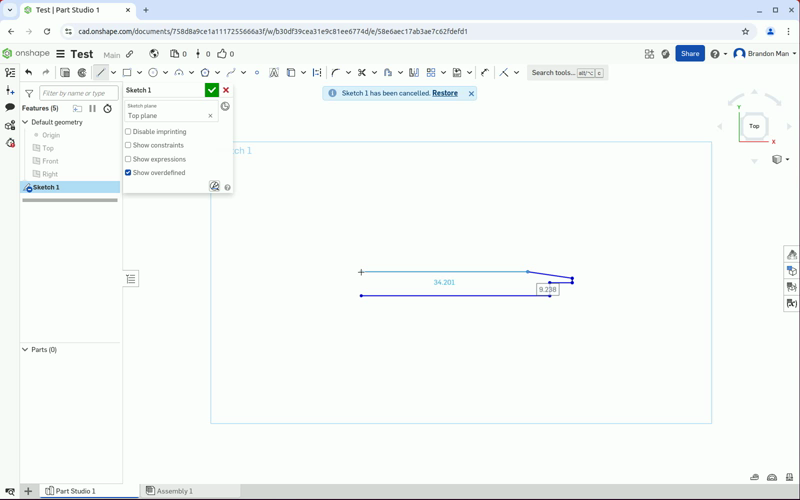
key_up(shift)
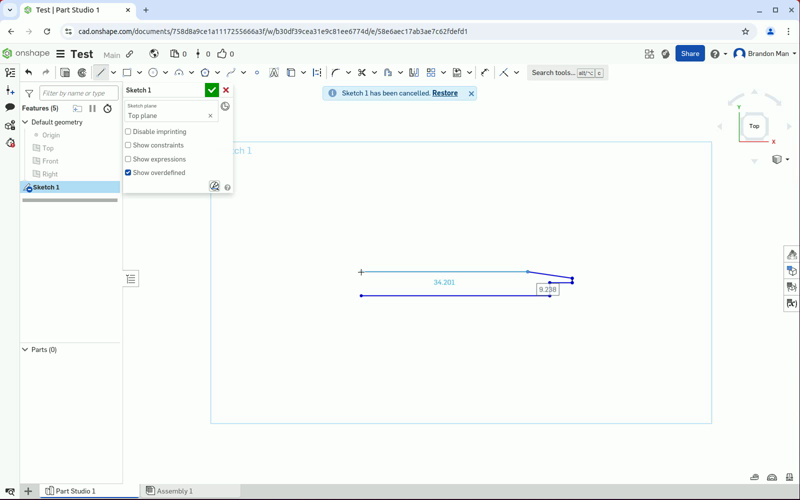
key(esc)
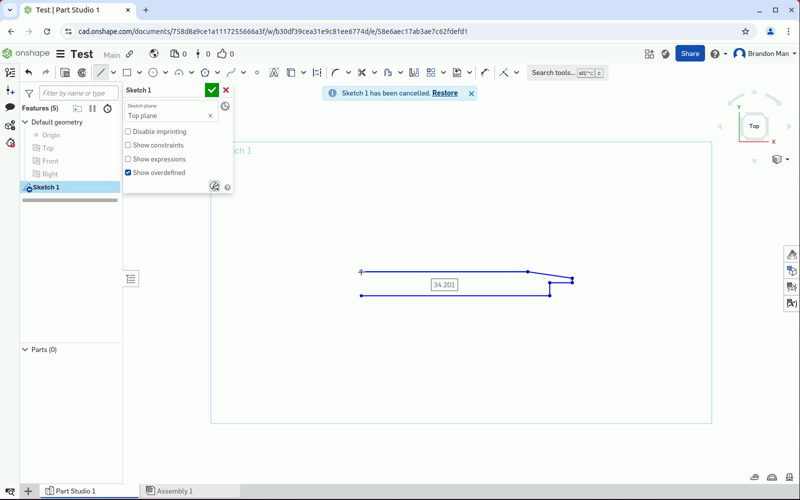
key(a)
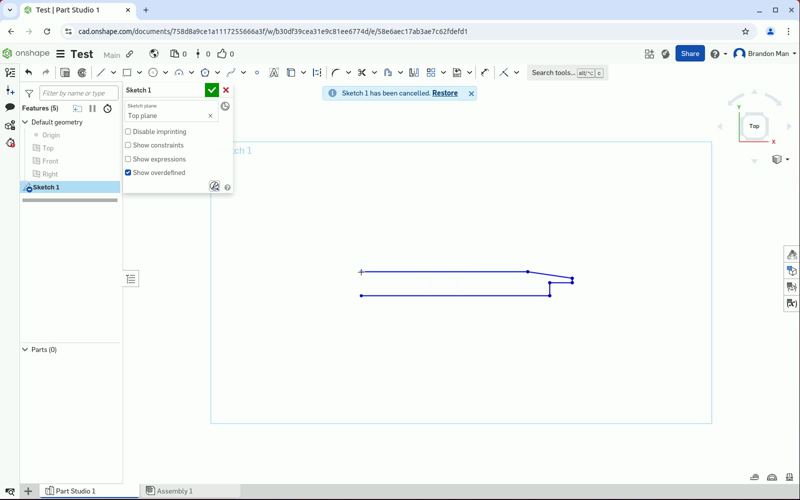
mouse_move(361, 271)
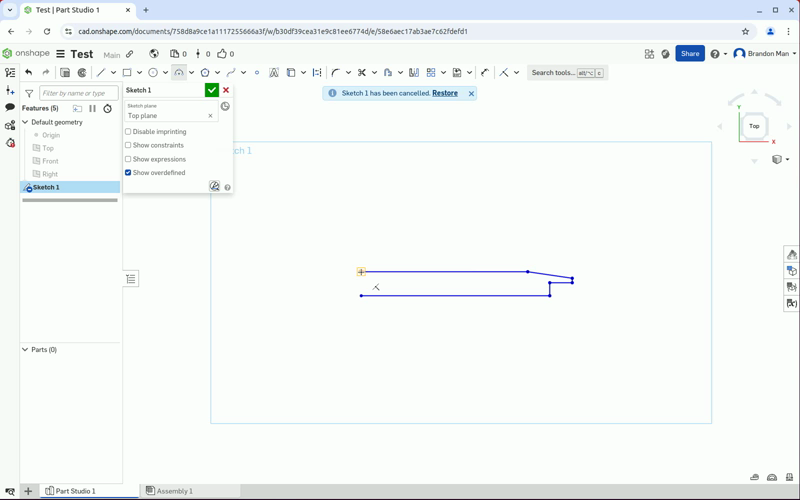
click(361, 271)
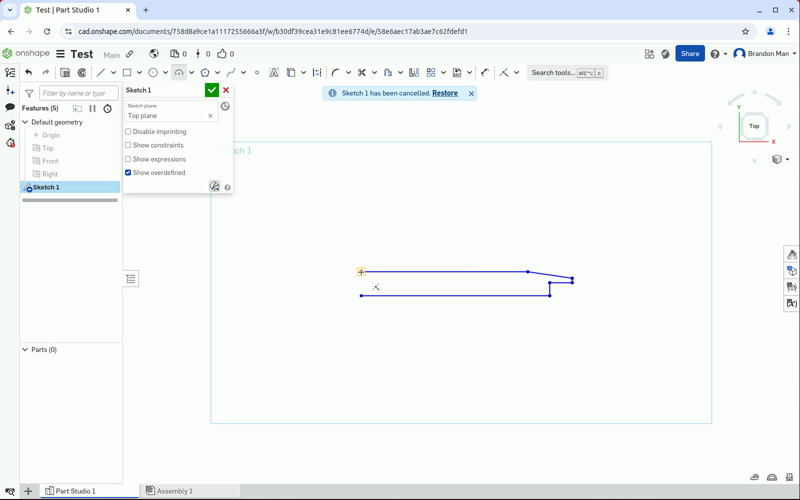
mouse_move(361, 295)
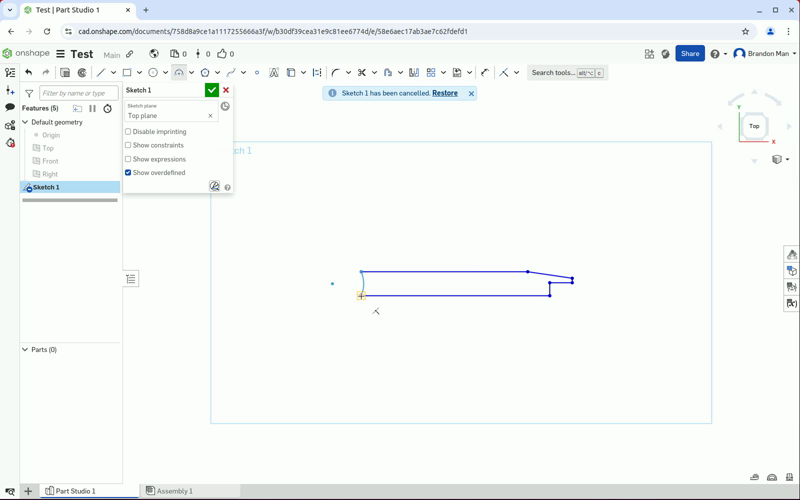
click(361, 295)
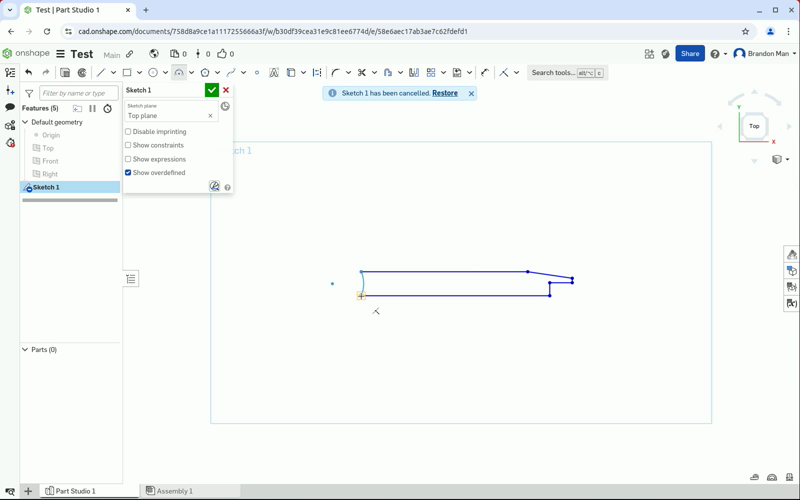
key_down(shift)
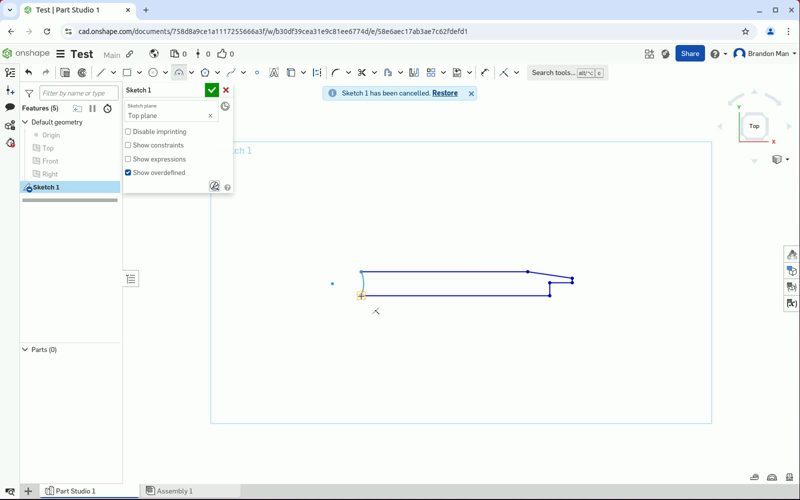
mouse_move(373, 283)
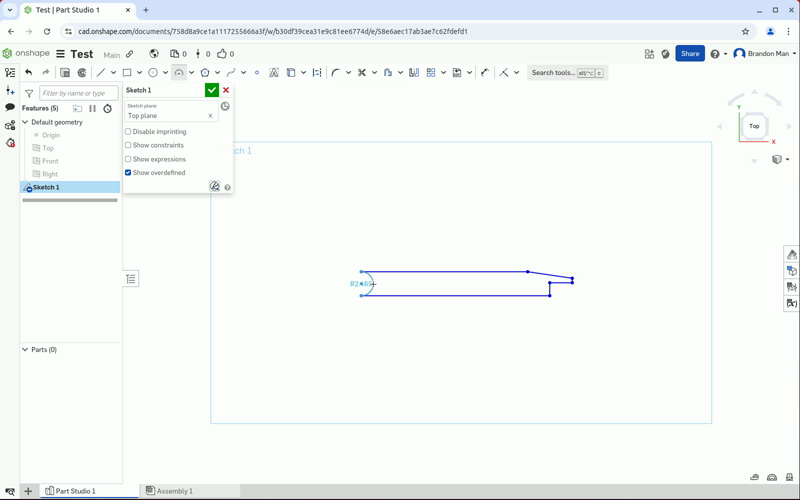
click(373, 283)
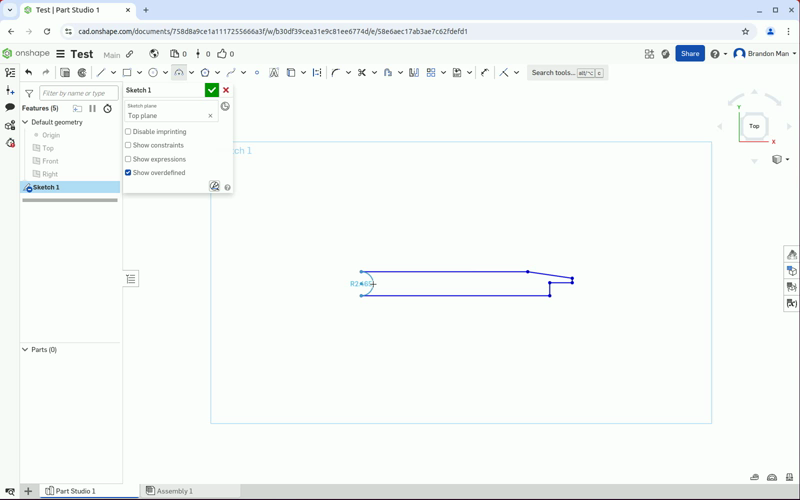
key_up(shift)
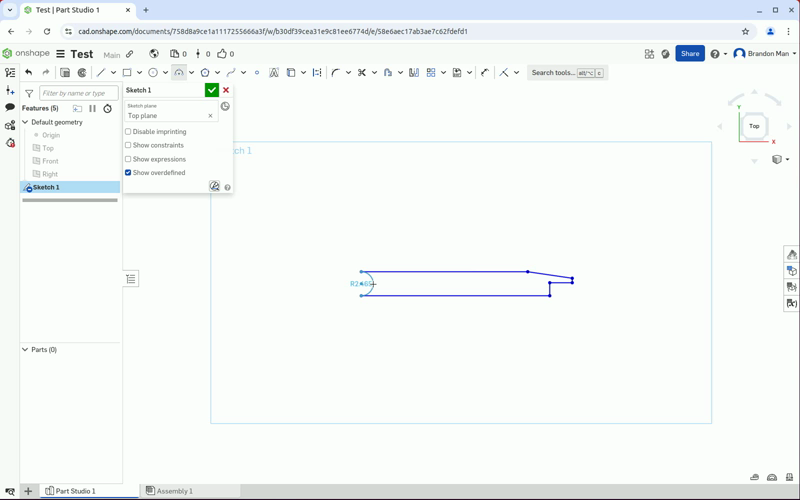
key(esc)
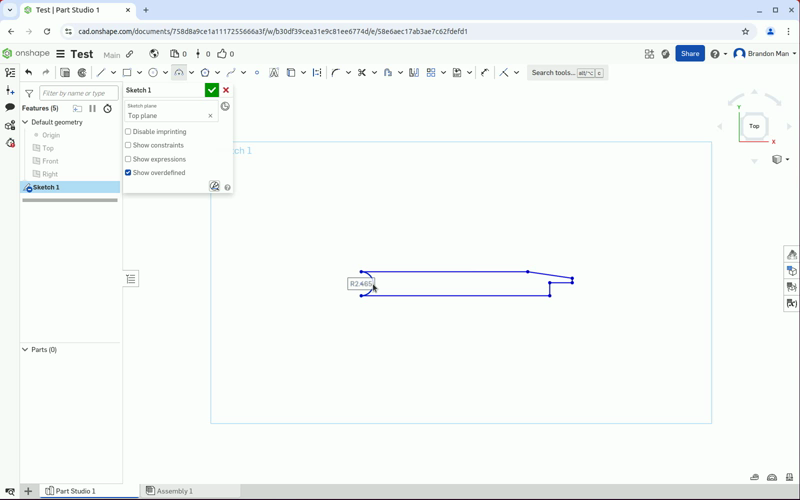
key(c)
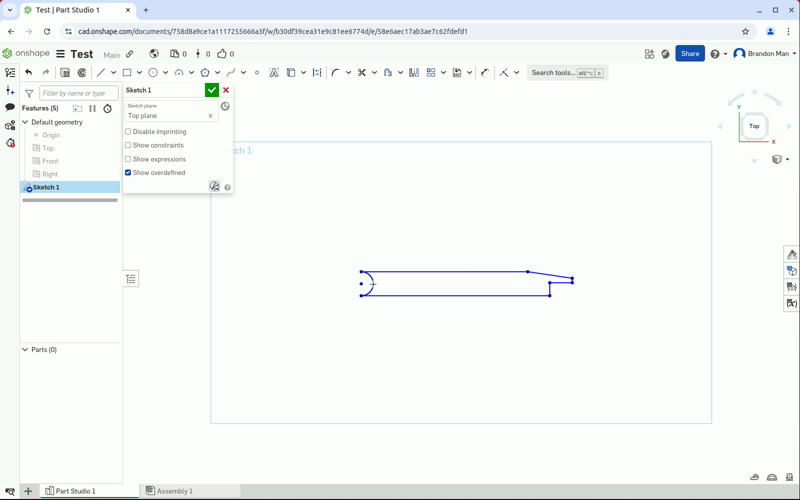
key_down(shift)
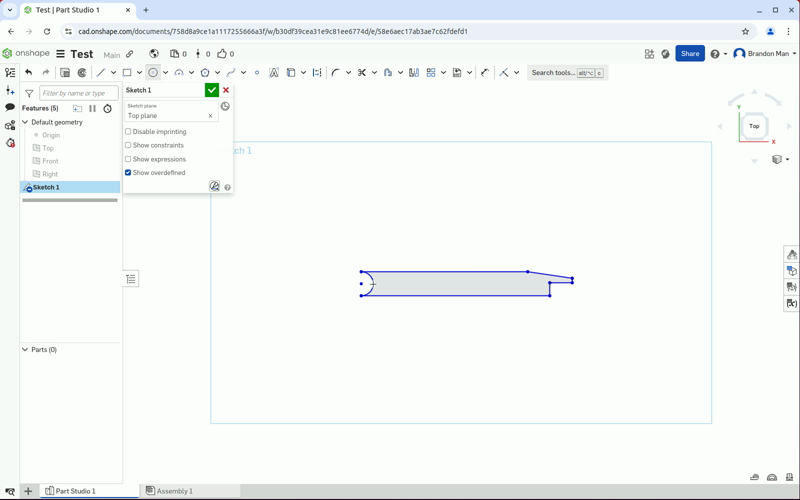
mouse_move(532, 282)
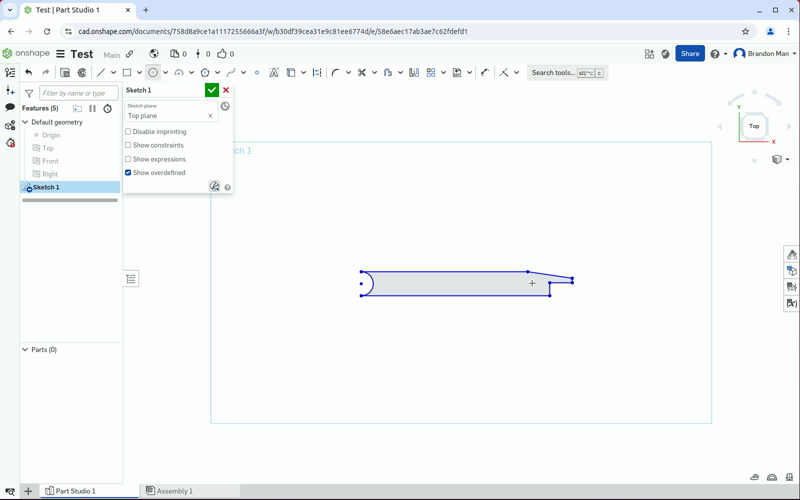
click(532, 282)
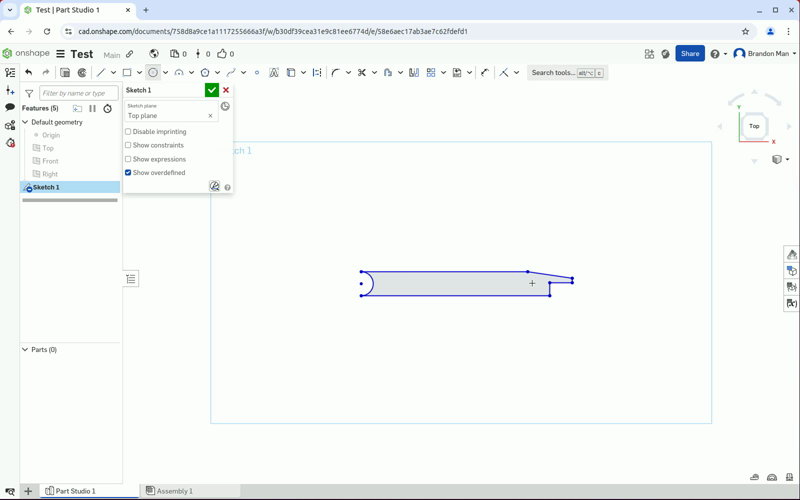
key_up(shift)
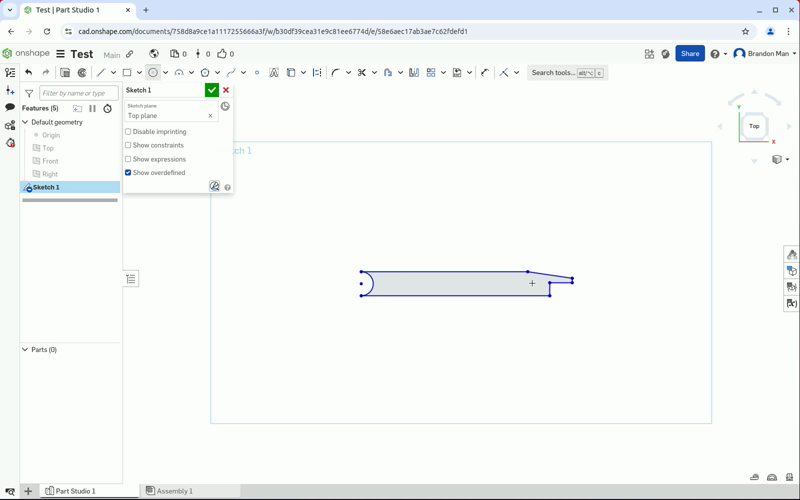
mouse_move(536, 282)
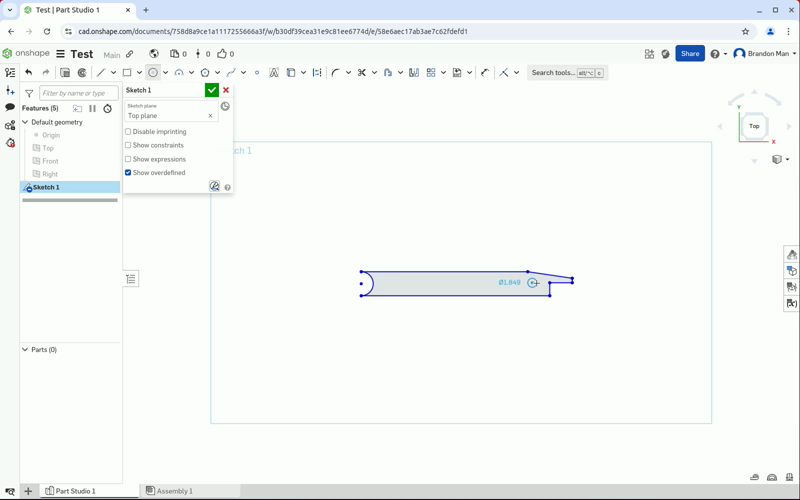
click(536, 282)
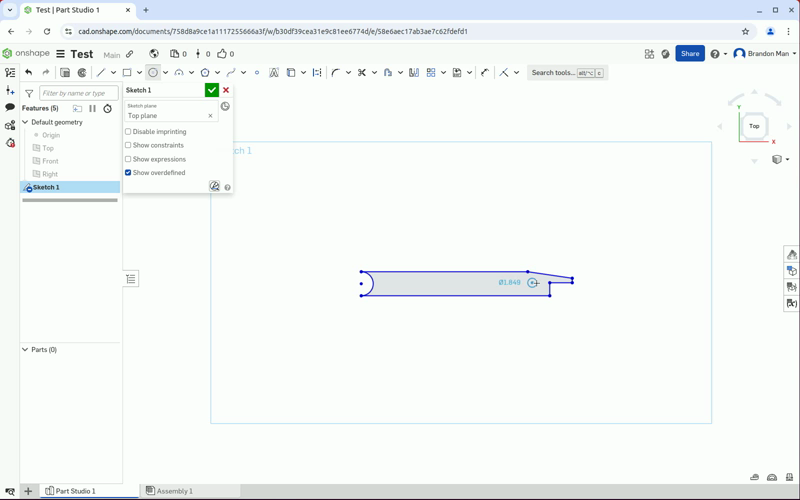
key(esc)
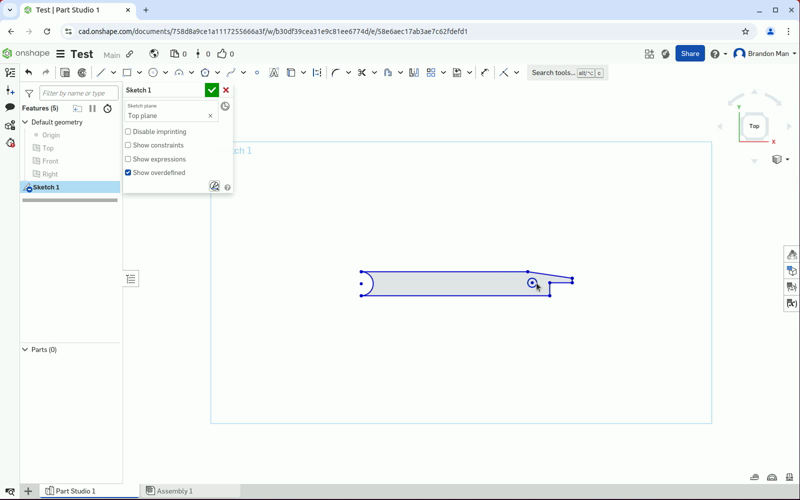
mouse_move(491, 292)
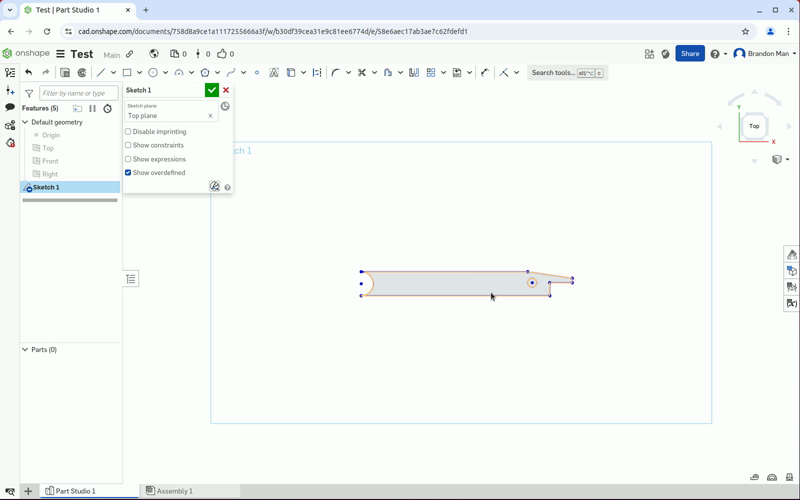
click(491, 292)
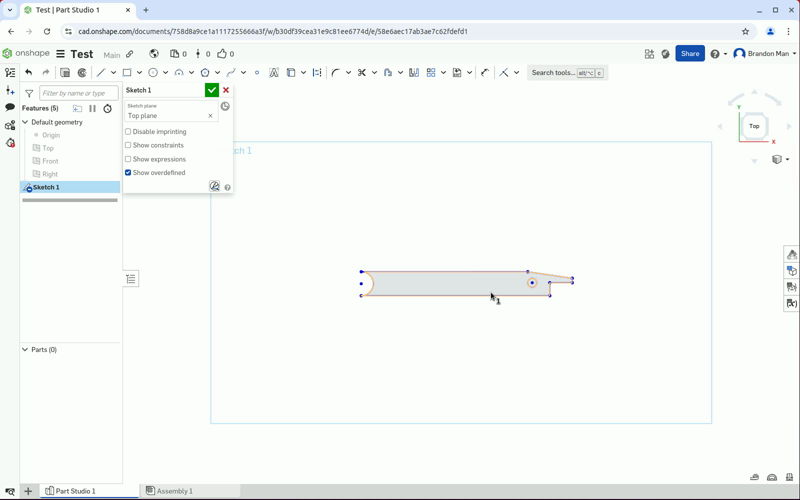
mouse_move(73, 352)
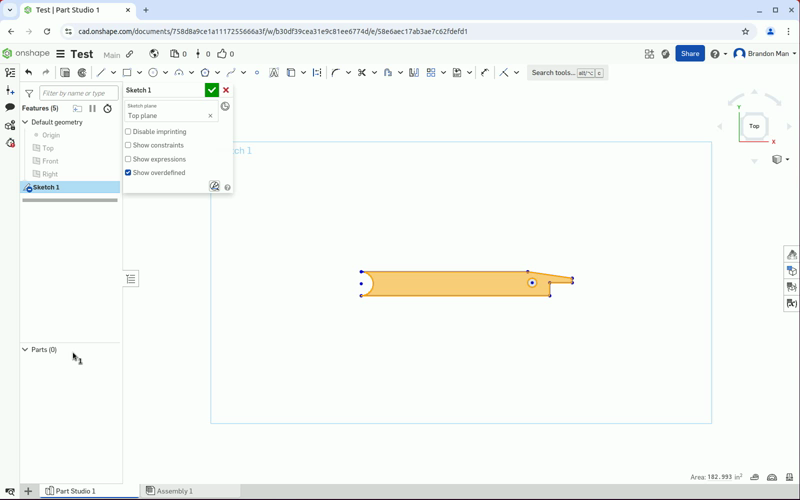
key(shift+y)
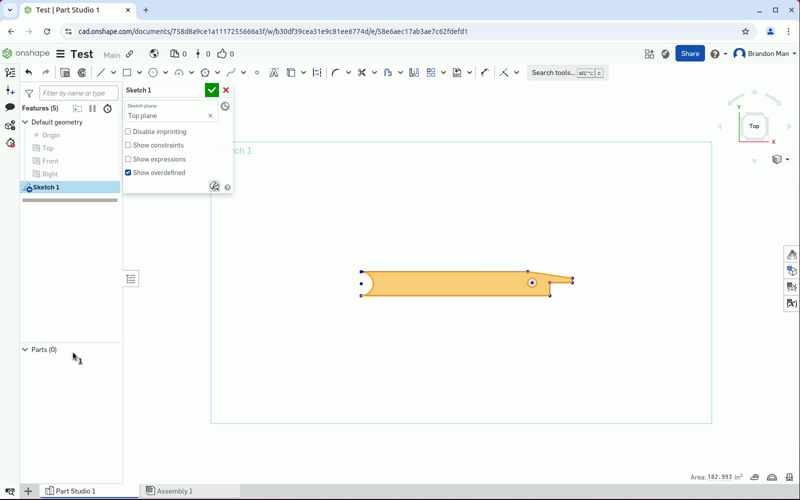
key(shift+e)
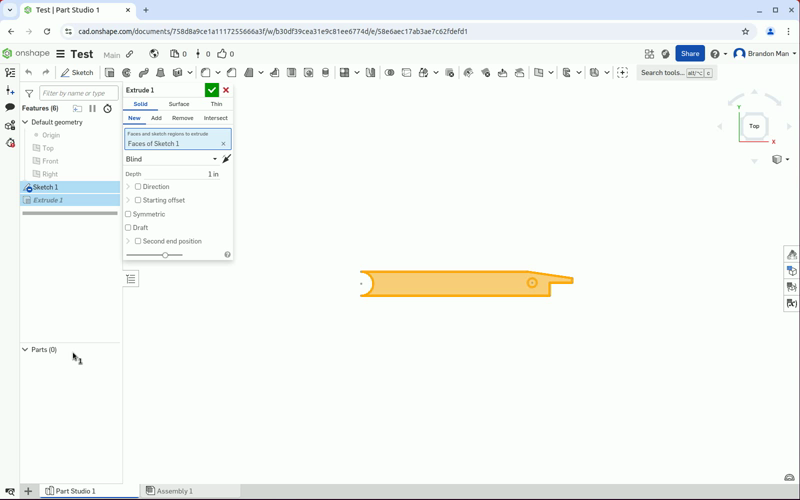
mouse_move(143, 106)
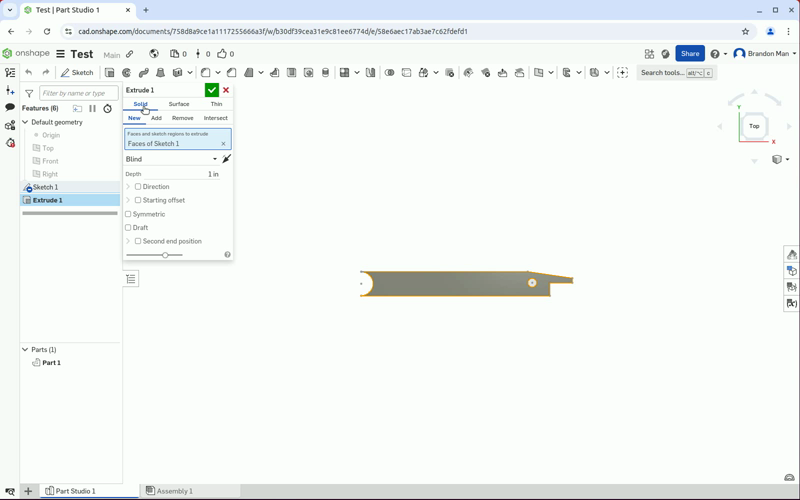
click(143, 106)
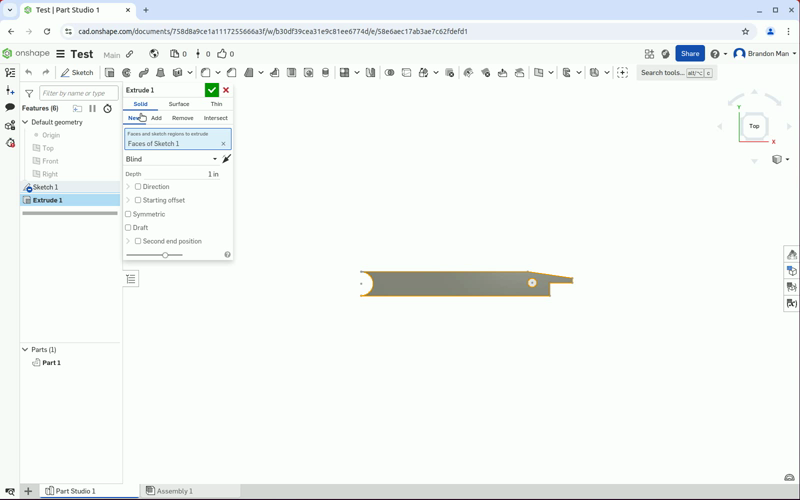
mouse_move(137, 120)
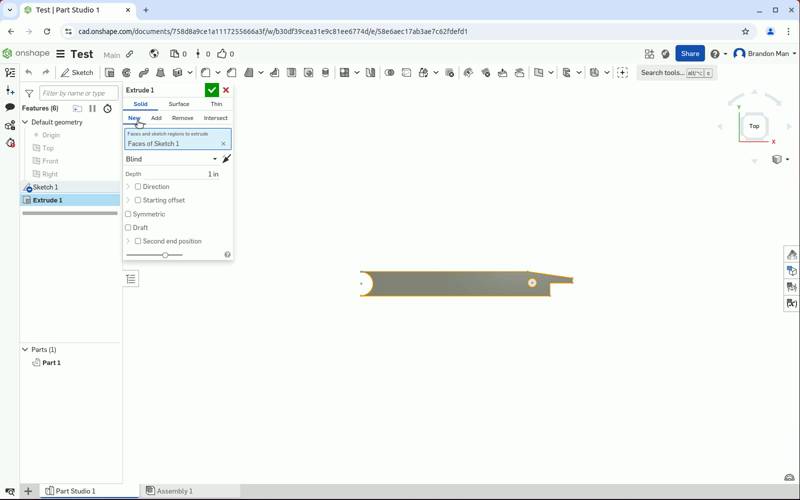
click(137, 120)
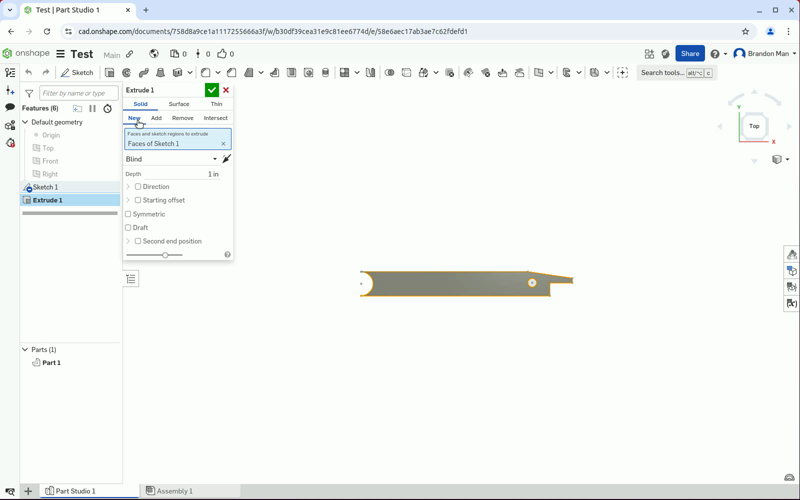
key(tab, 4)
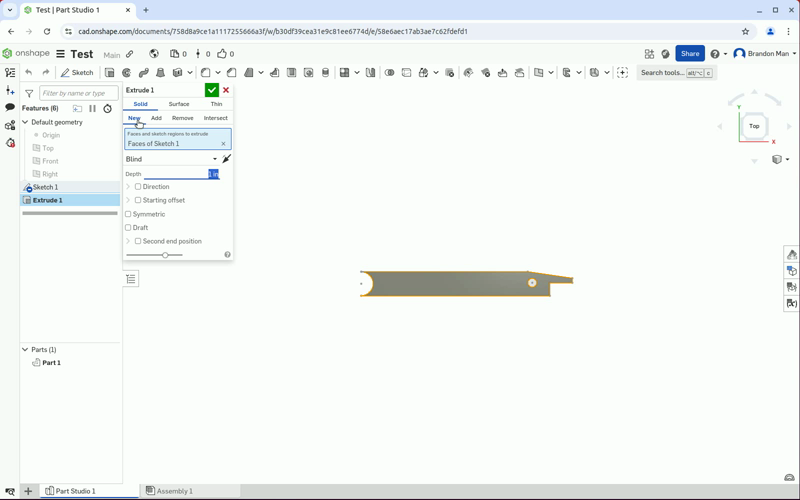
text(3.611)
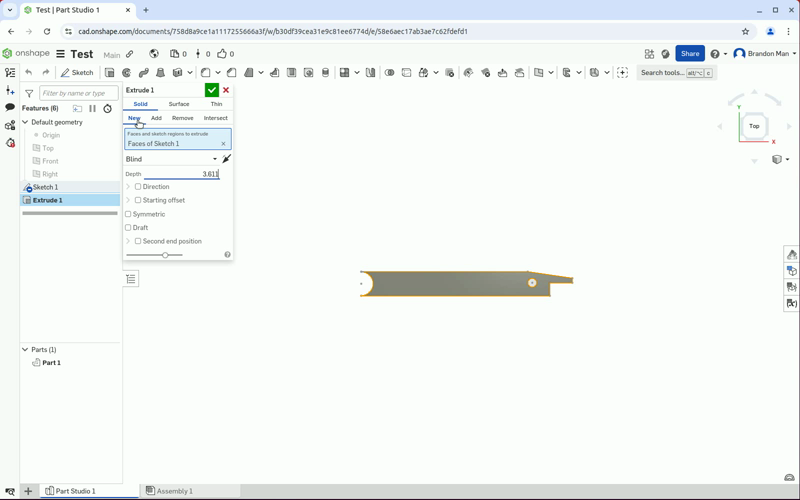
key(enter)
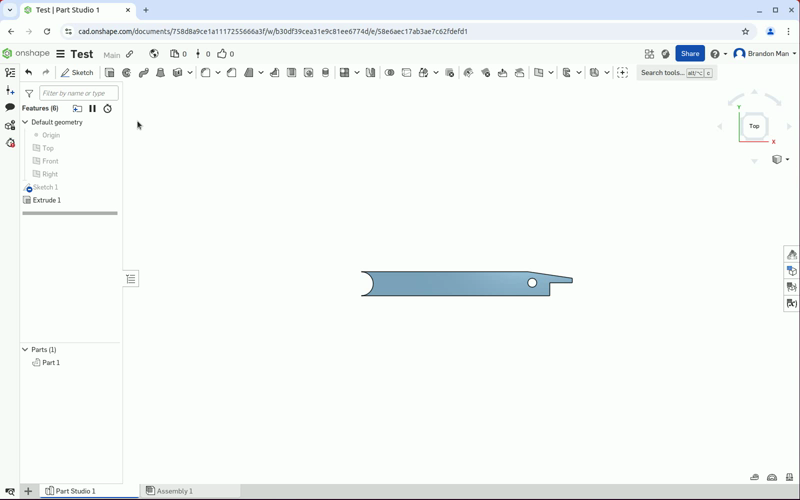
key(shift+h)
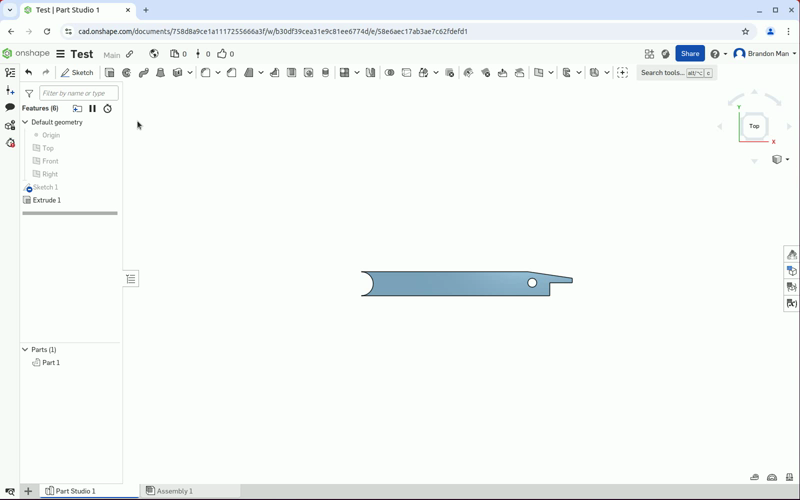
key(shift+h)
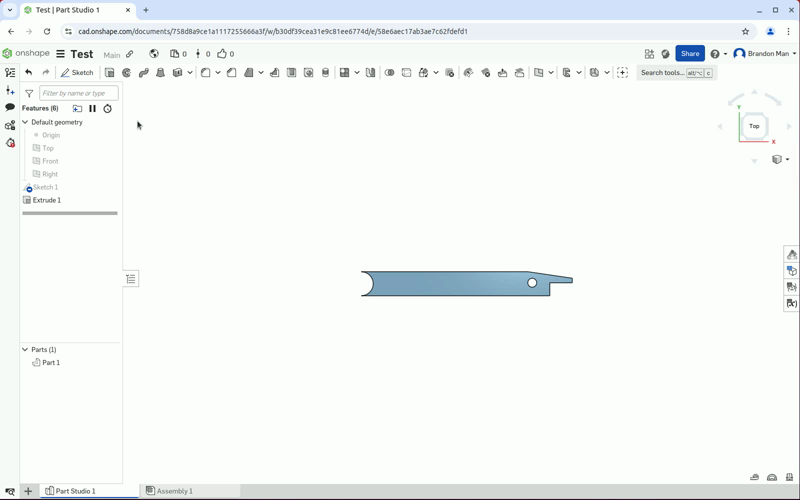
mouse_move(73, 189)
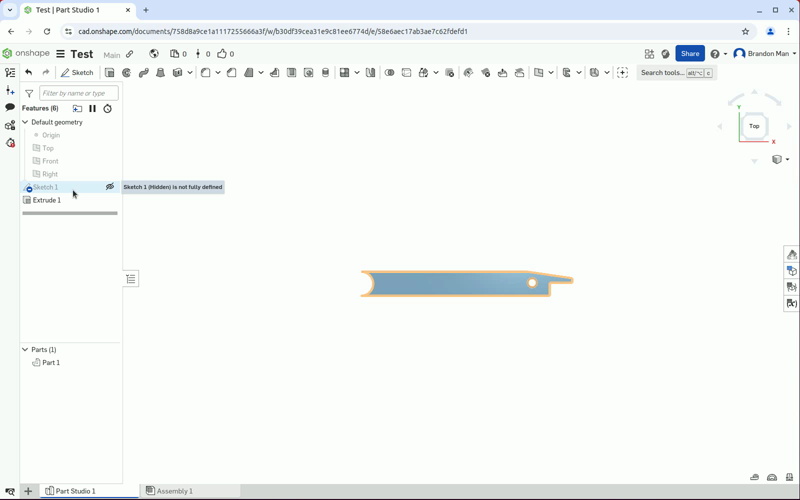
click(73, 189)
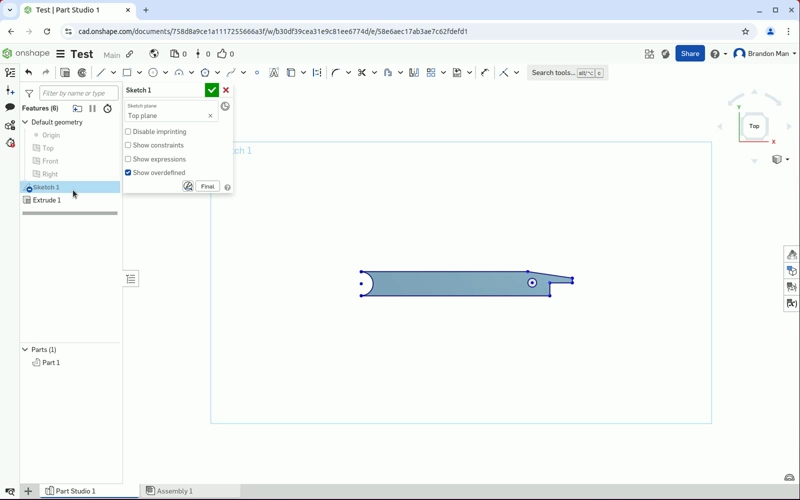
mouse_move(229, 92)
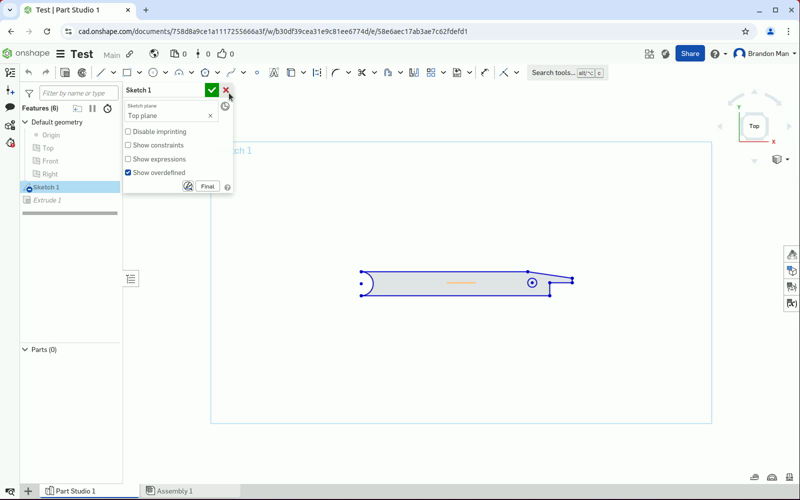
click(229, 92)
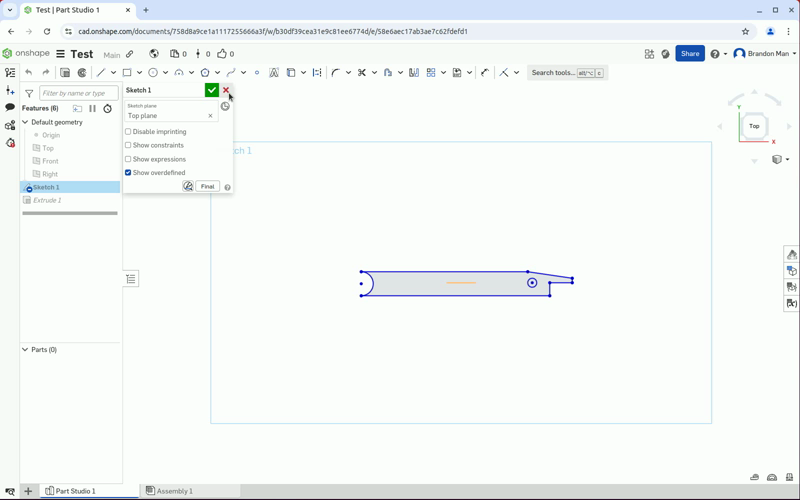
key(shift+s)
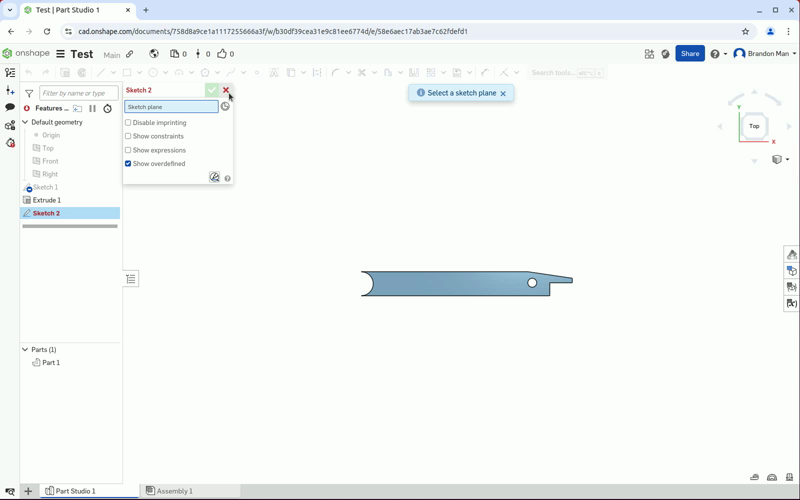
mouse_move(73, 150)
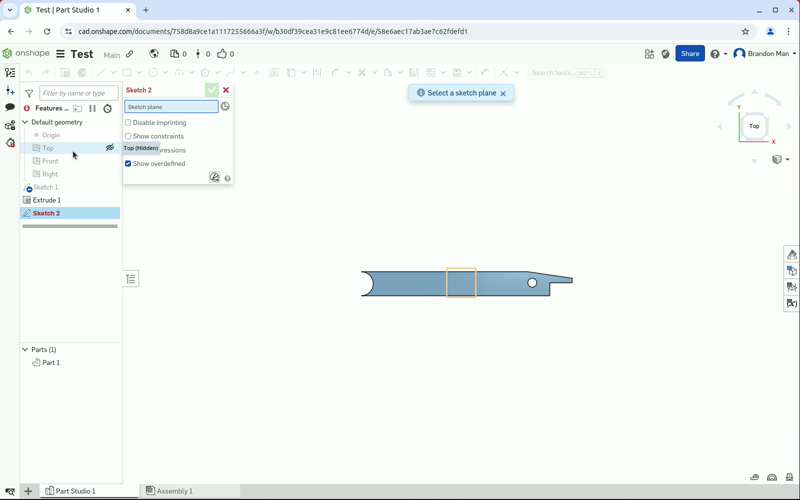
click(73, 150)
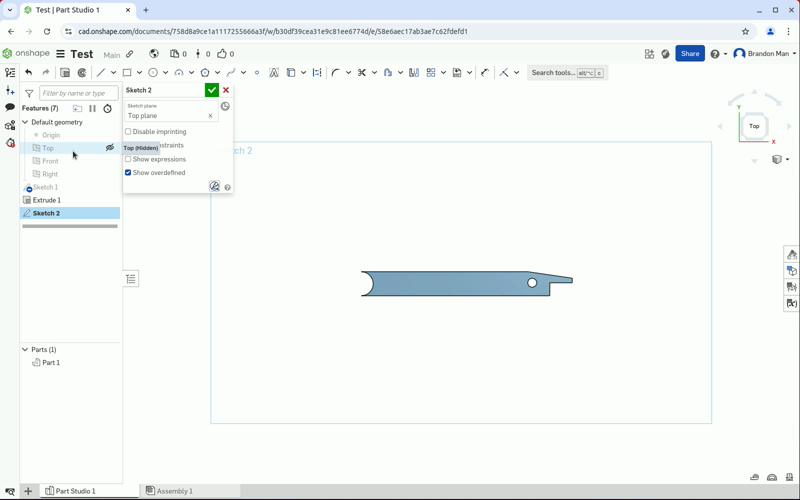
mouse_move(73, 352)
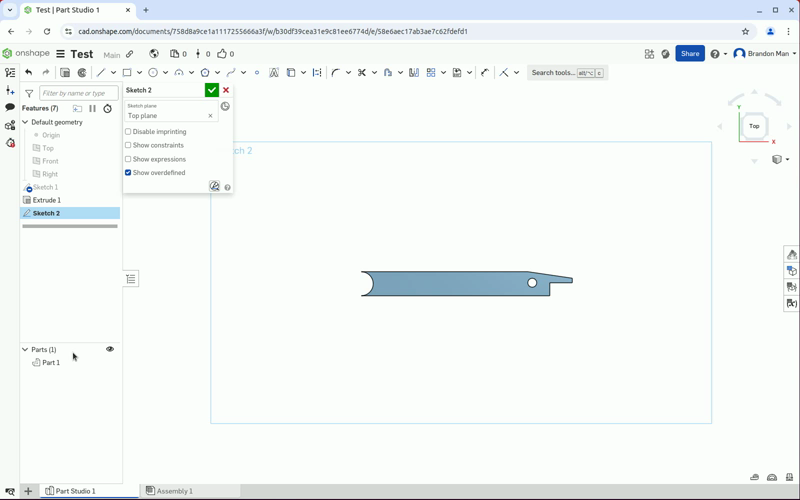
key(y)
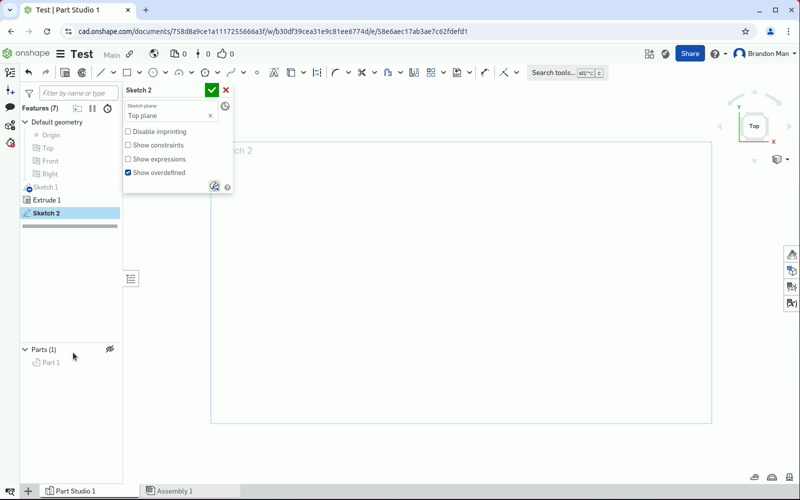
key(c)
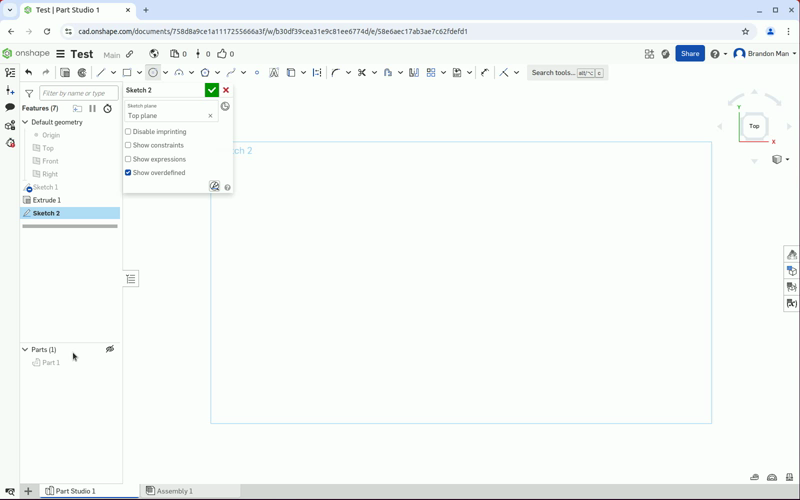
key_down(shift)
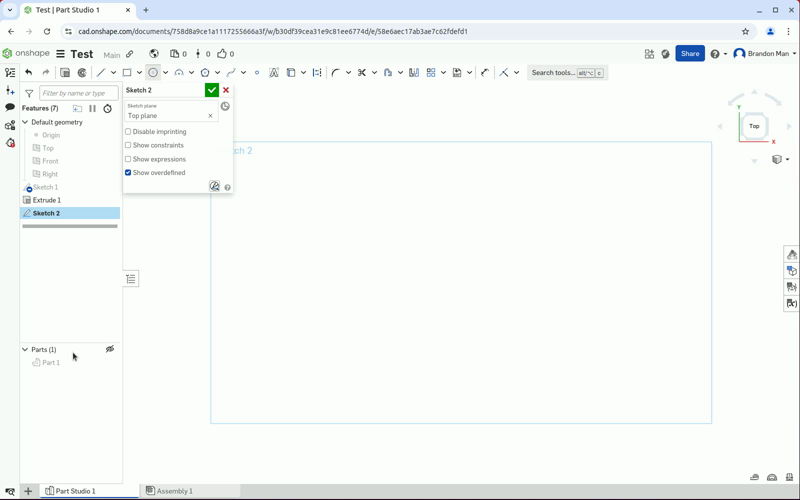
mouse_move(361, 282)
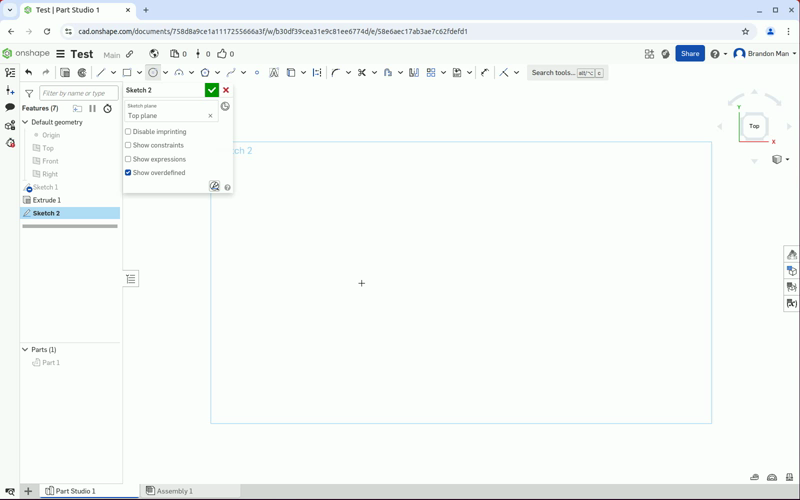
click(361, 282)
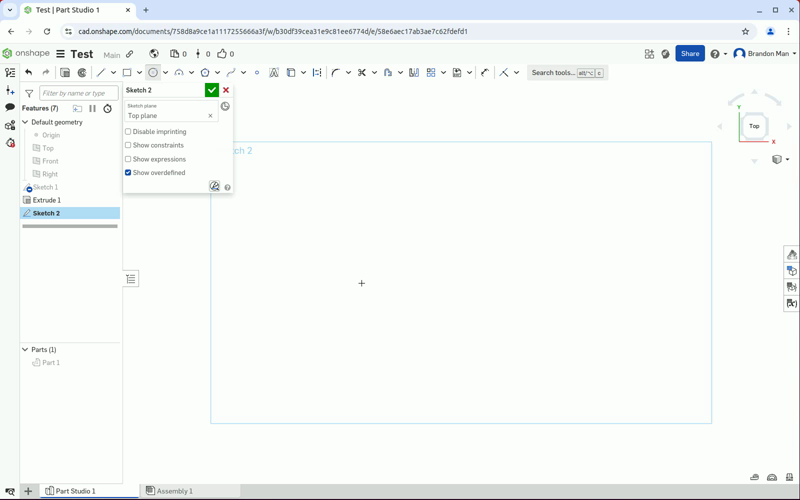
key_up(shift)
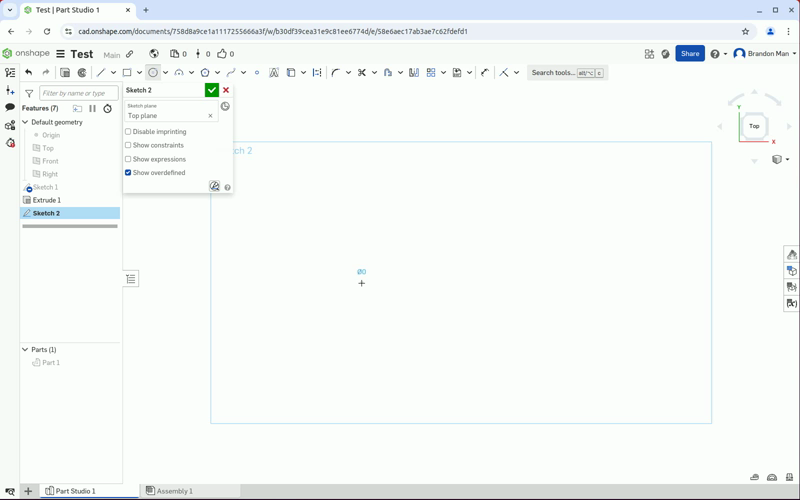
mouse_move(374, 282)
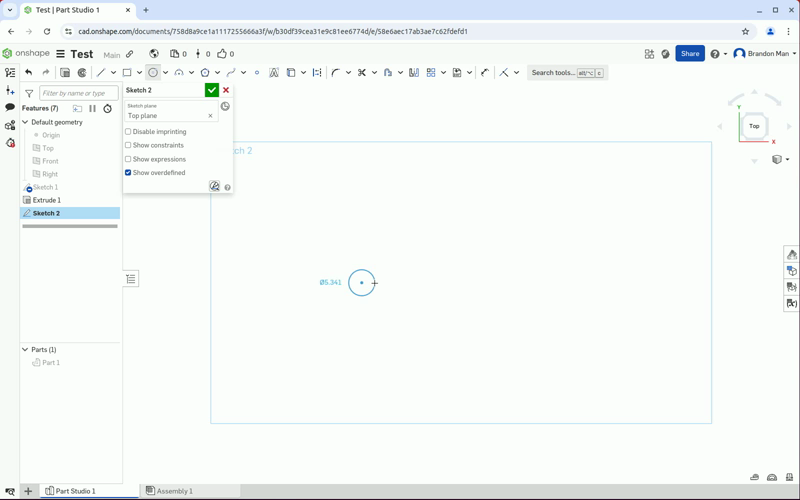
click(374, 282)
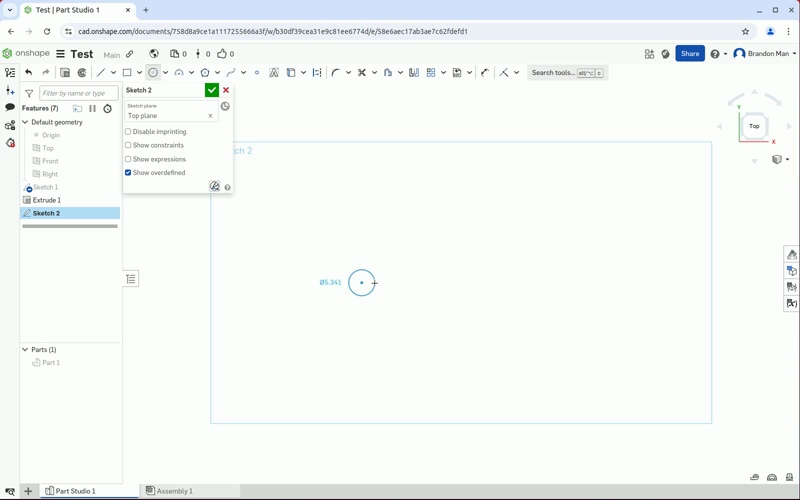
key(esc)
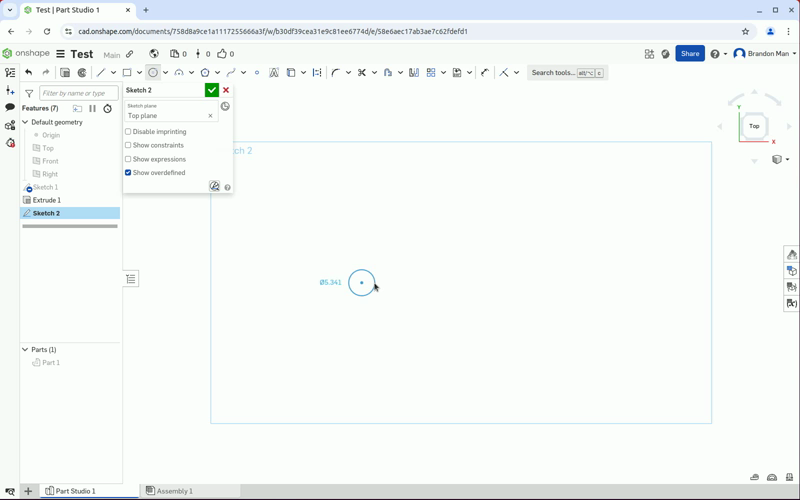
mouse_move(358, 286)
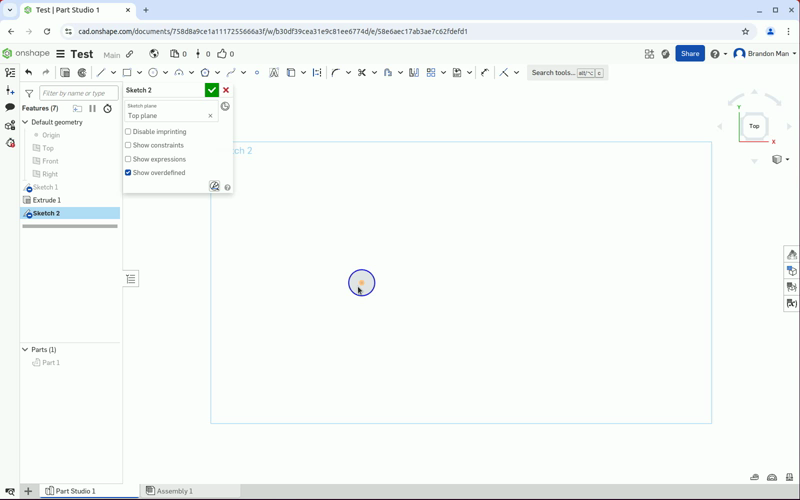
scroll(6)
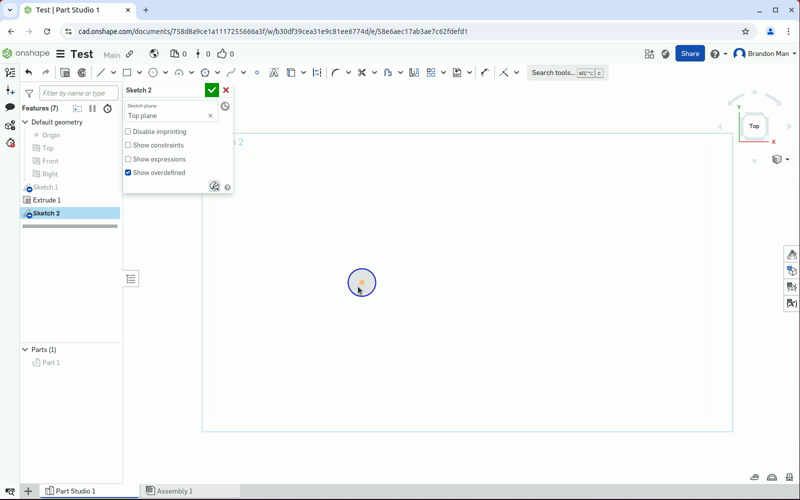
scroll(6)
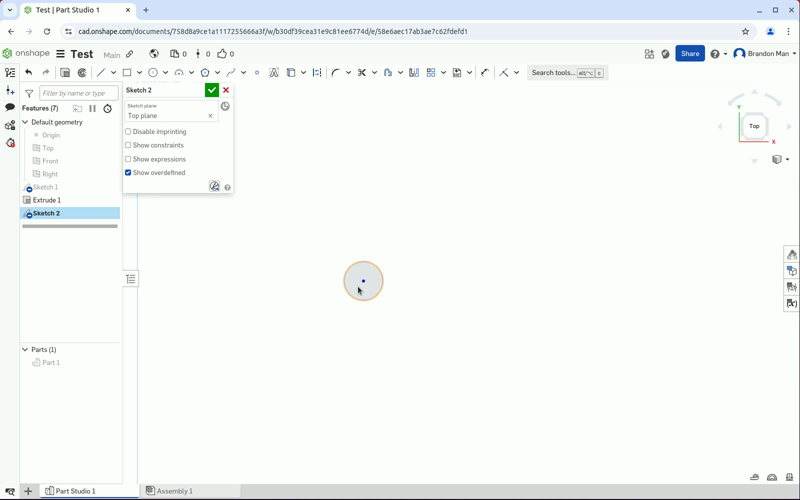
scroll(6)
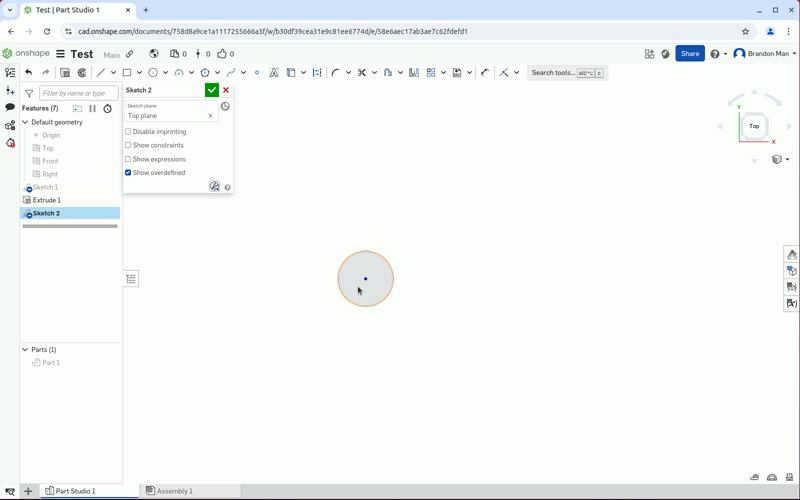
scroll(6)
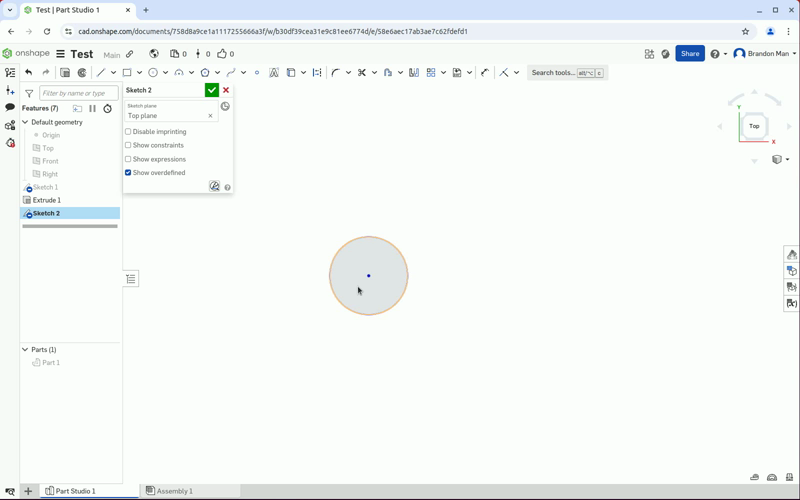
scroll(6)
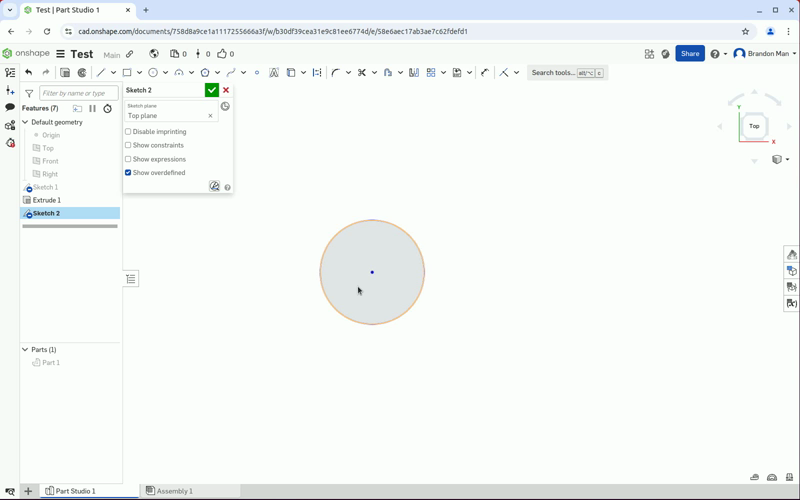
scroll(6)
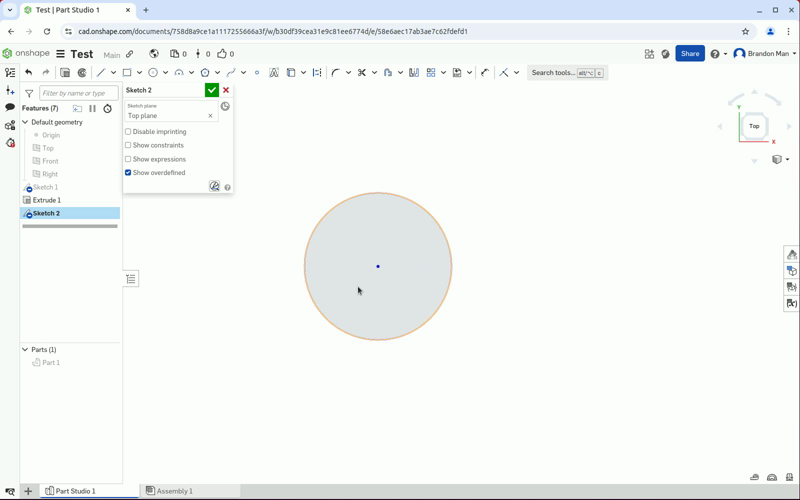
scroll(6)
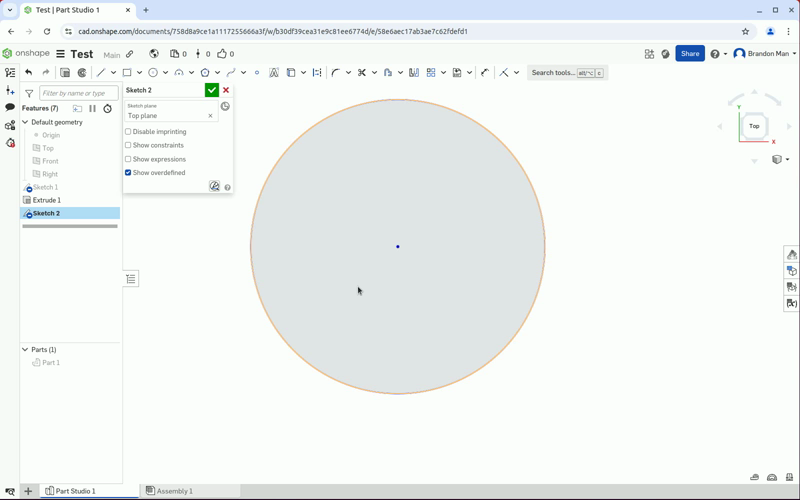
click(358, 286)
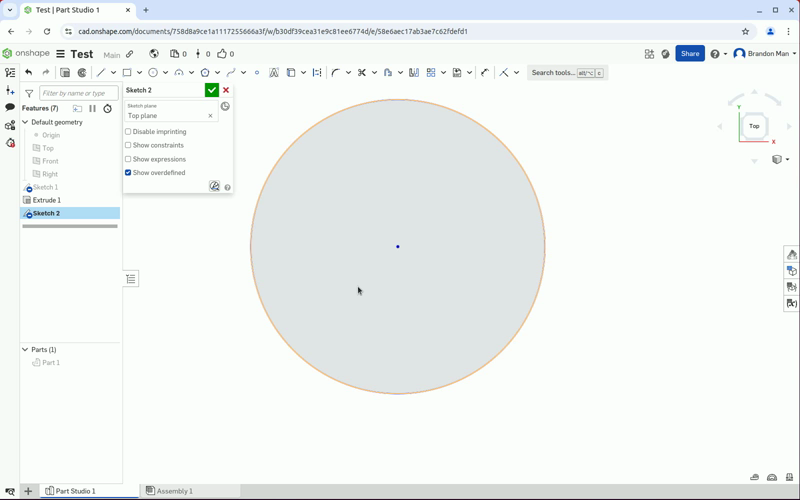
scroll(-6)
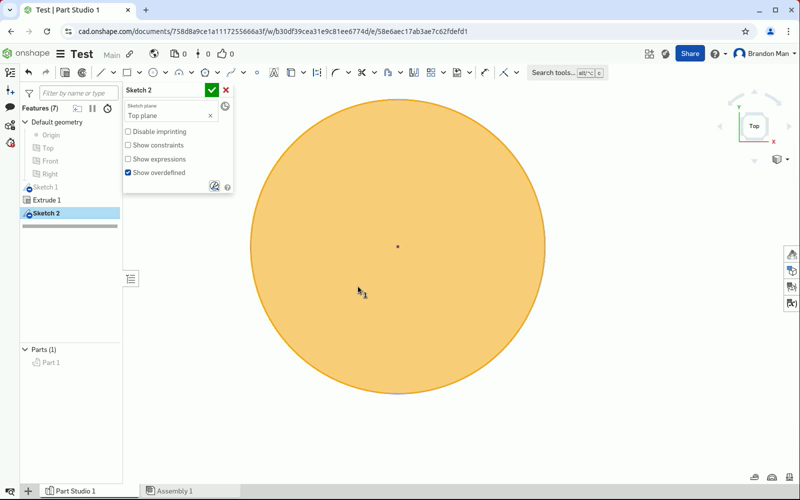
scroll(-6)
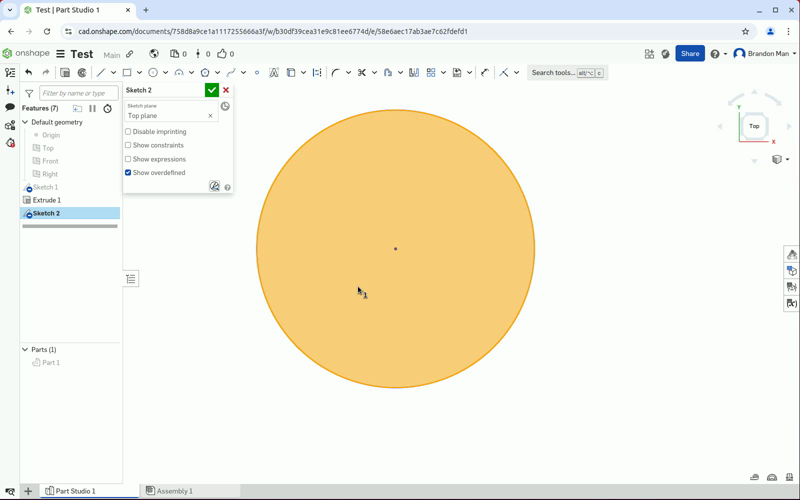
scroll(-6)
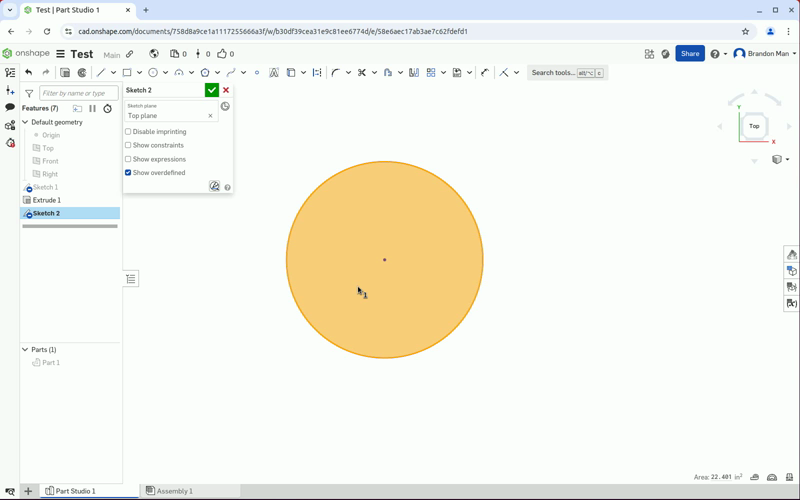
scroll(-6)
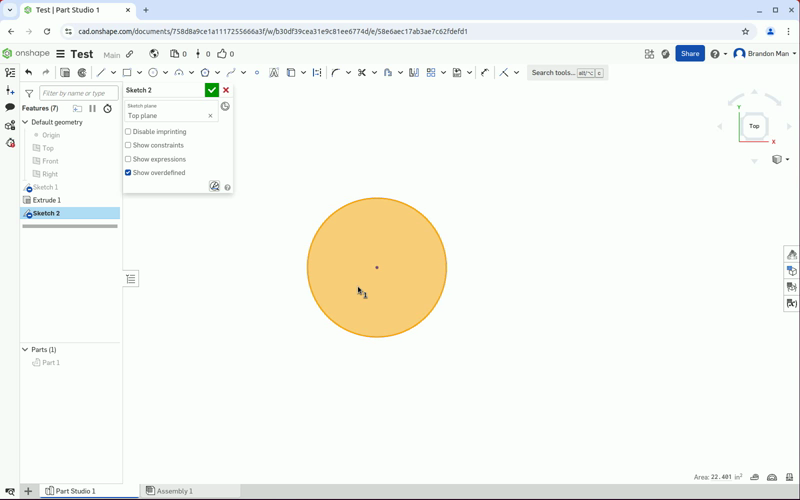
scroll(-6)
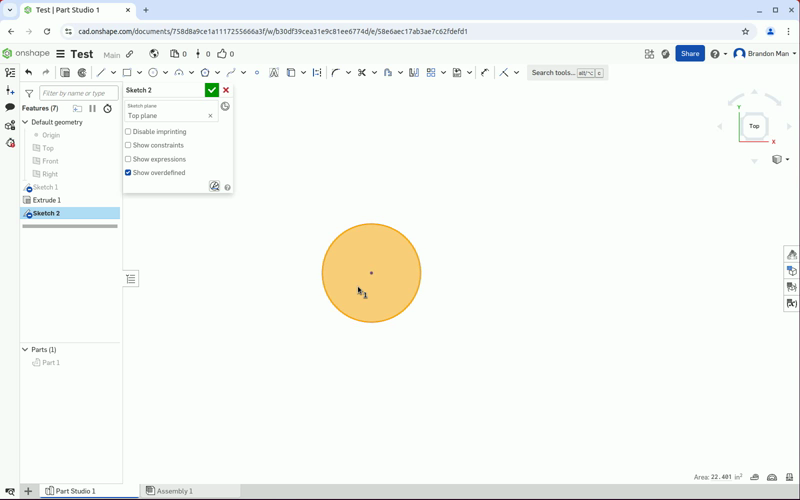
scroll(-6)
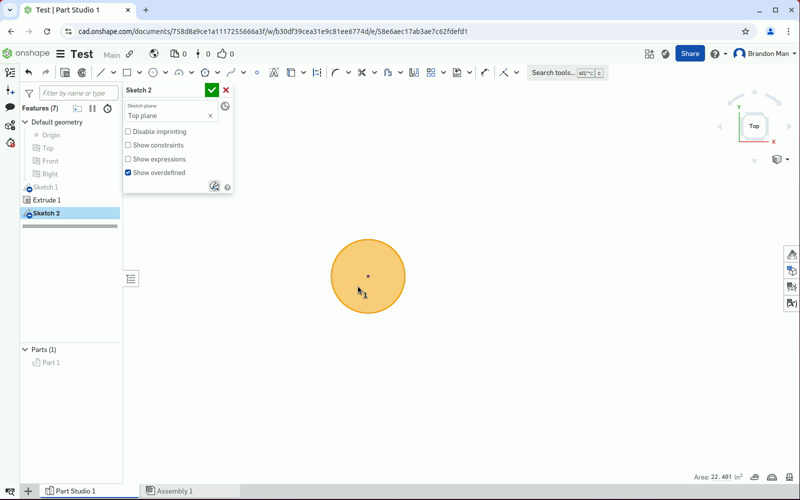
scroll(-6)
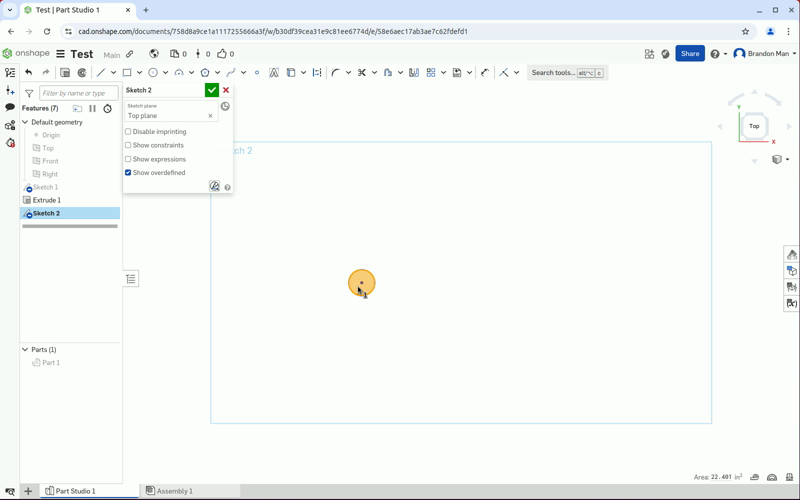
mouse_move(73, 352)
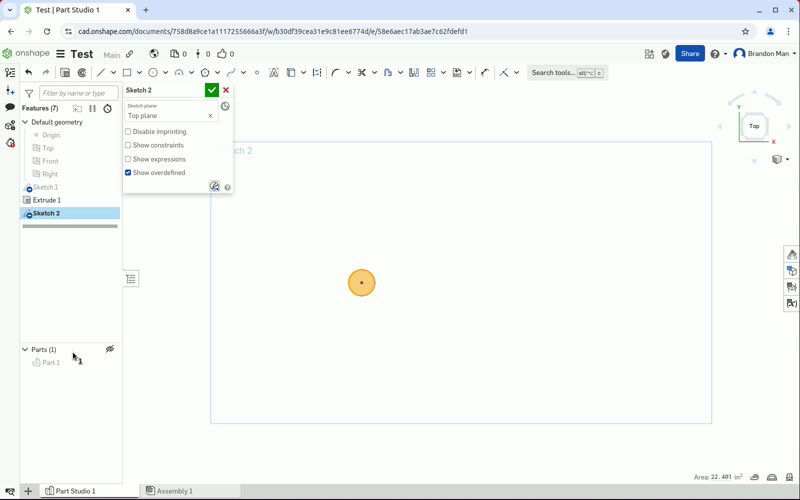
key(shift+y)
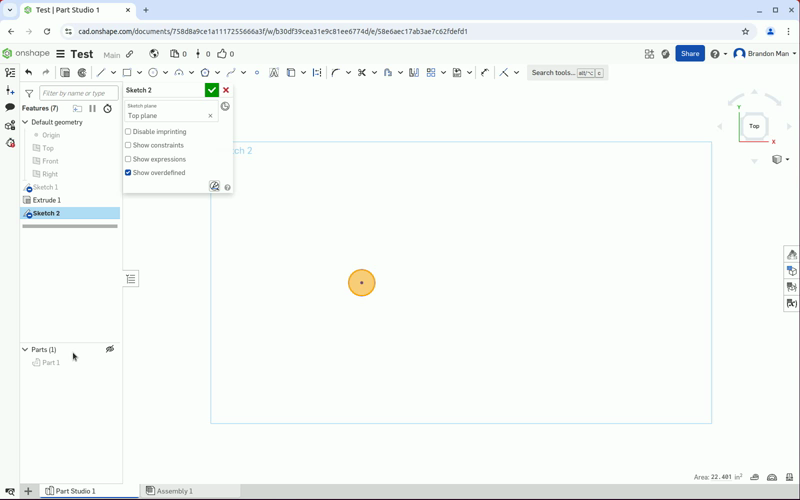
key(shift+e)
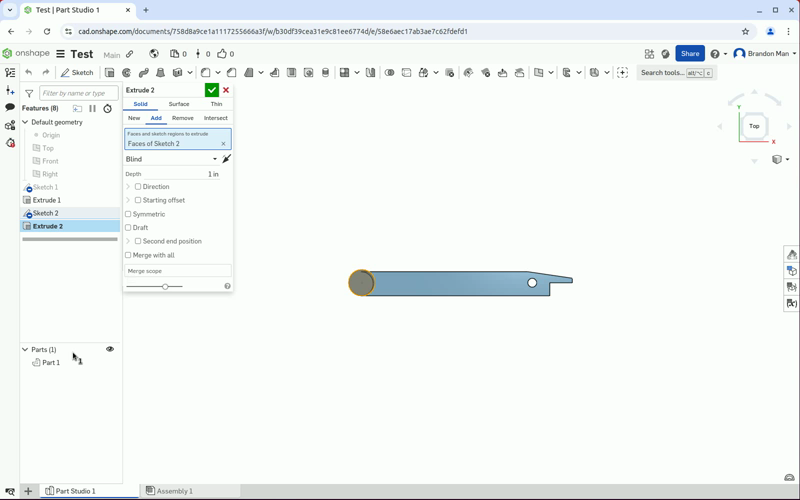
mouse_move(143, 106)
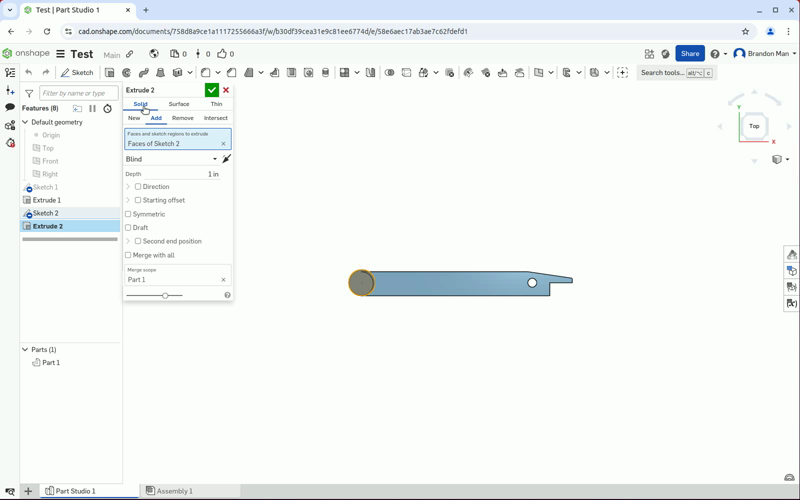
click(143, 106)
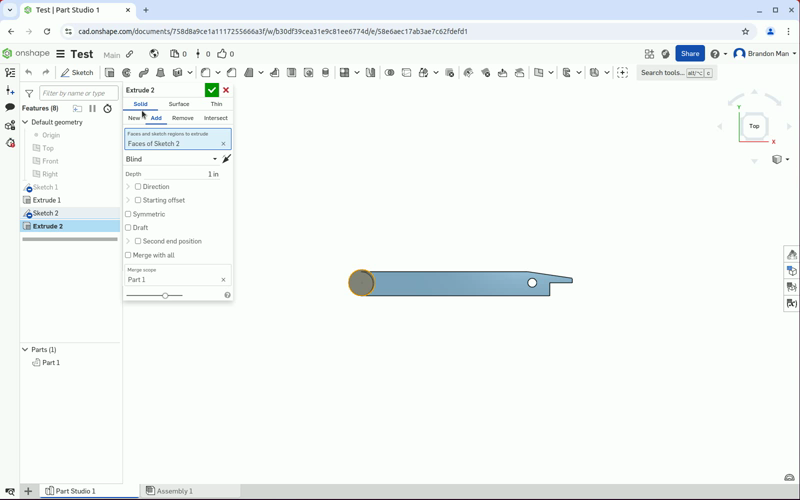
mouse_move(137, 120)
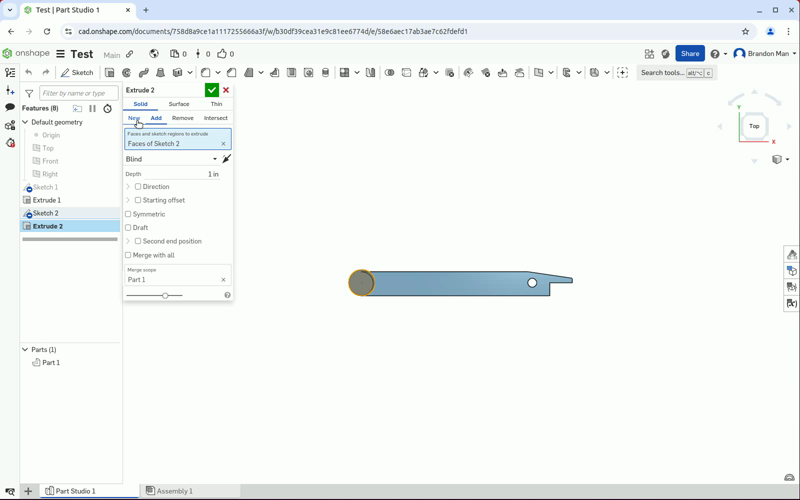
click(137, 120)
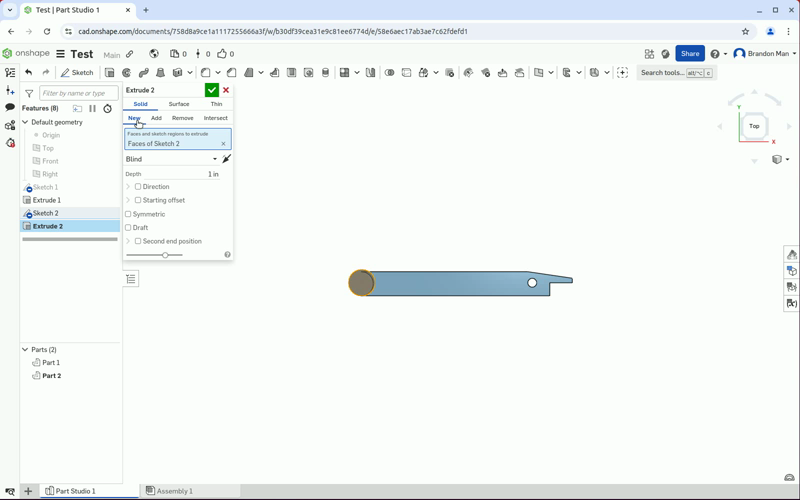
key(tab, 4)
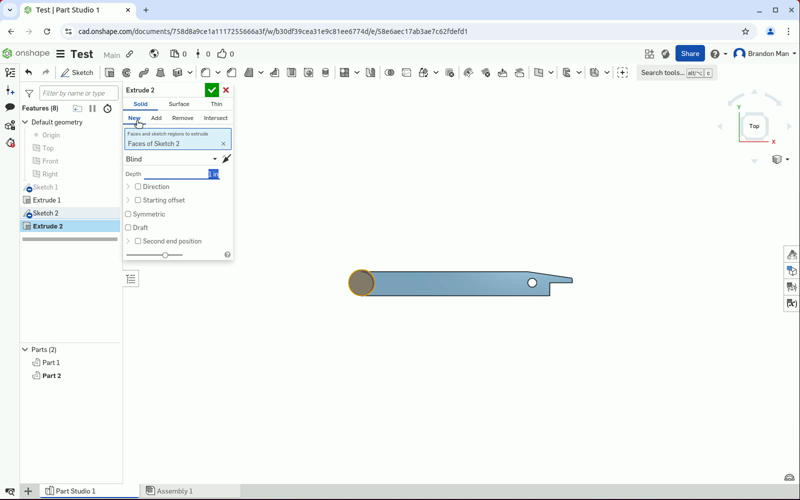
text(3.611)
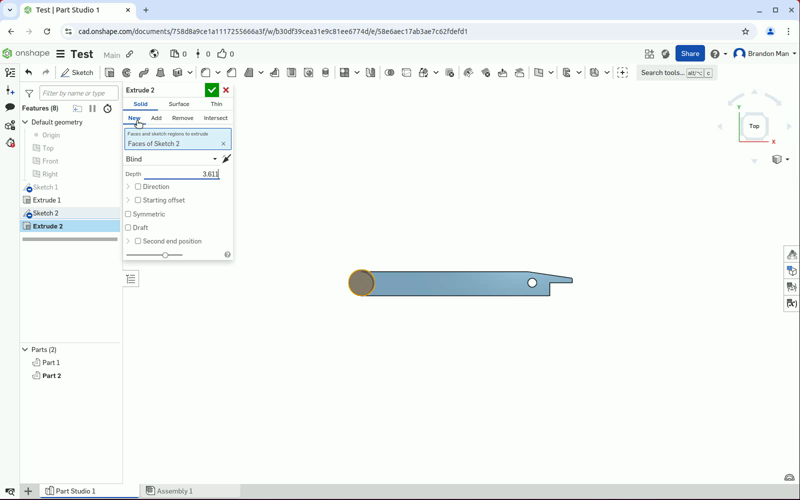
key(enter)
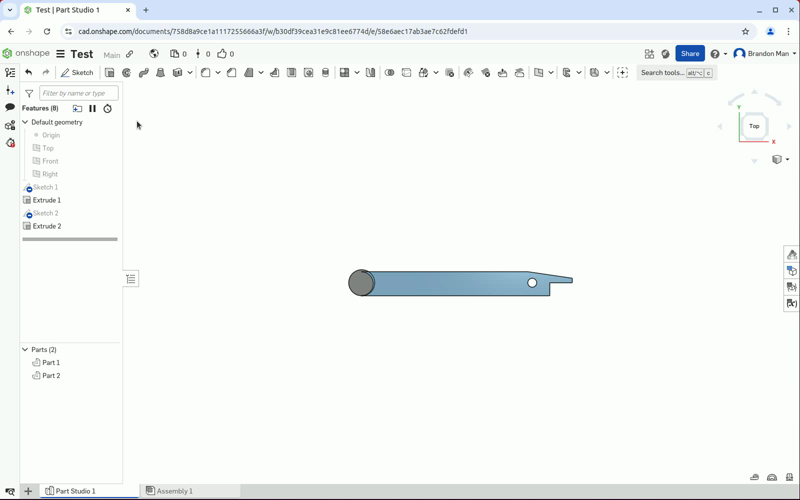
key(shift+h)
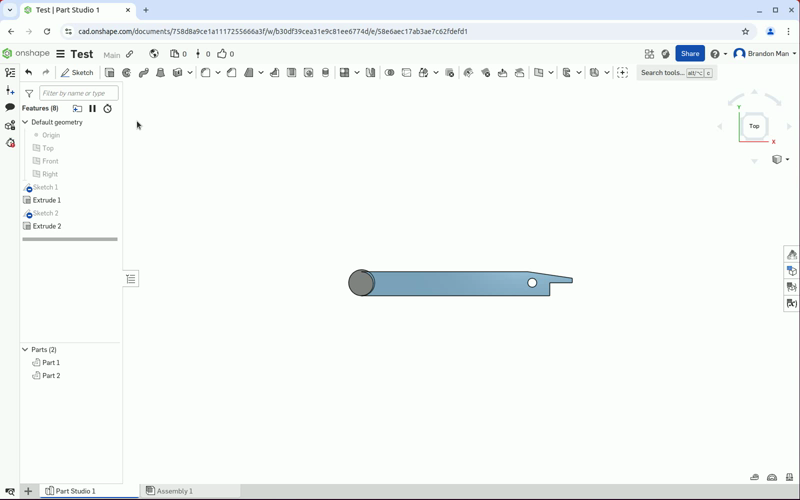
key(shift+h)
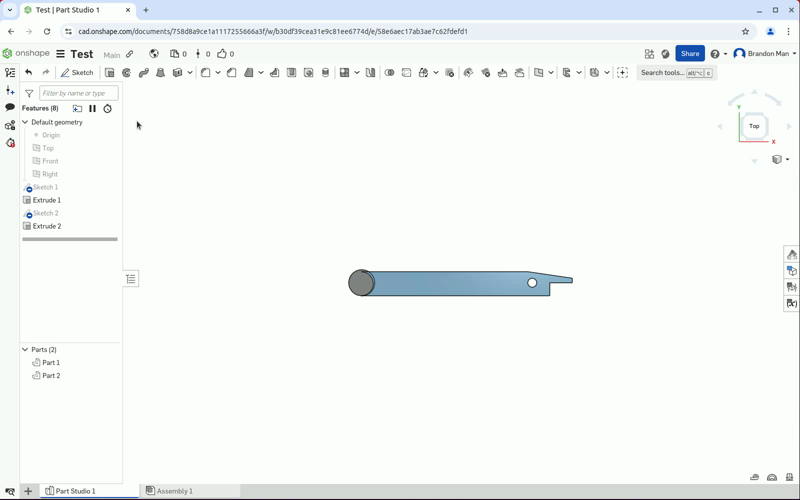
mouse_move(73, 189)
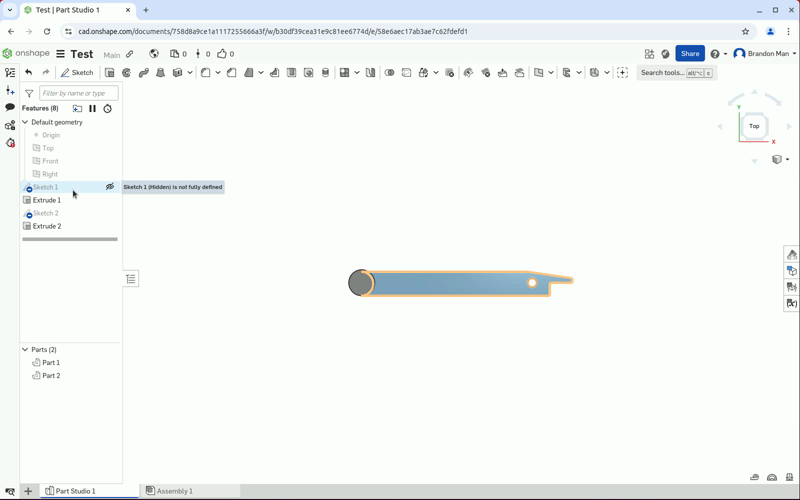
click(73, 189)
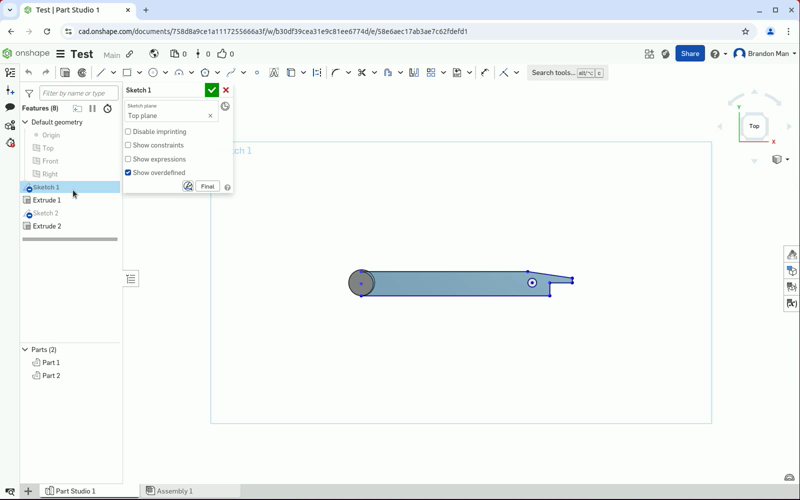
mouse_move(229, 92)
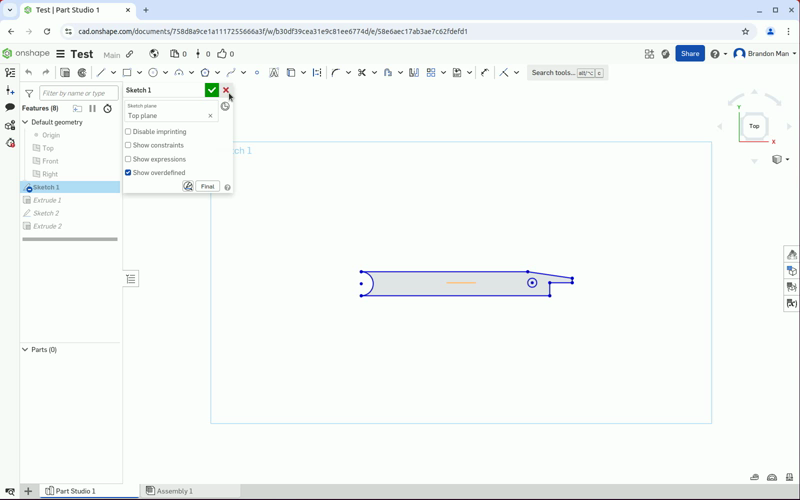
click(229, 92)
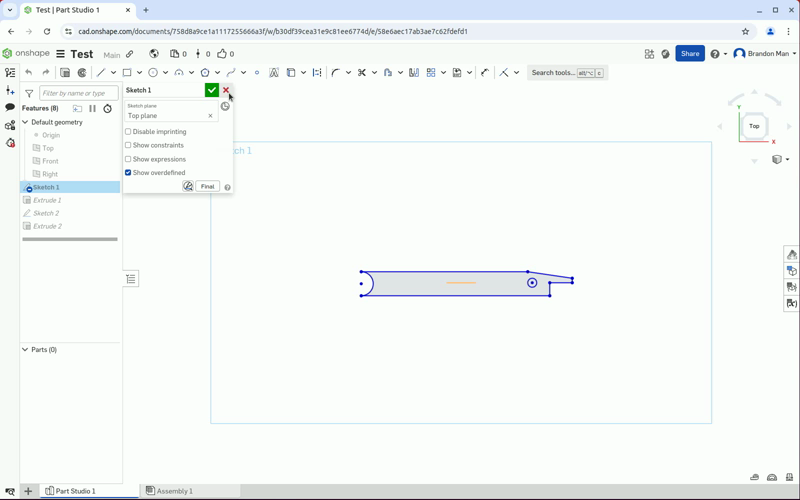
key(shift+s)
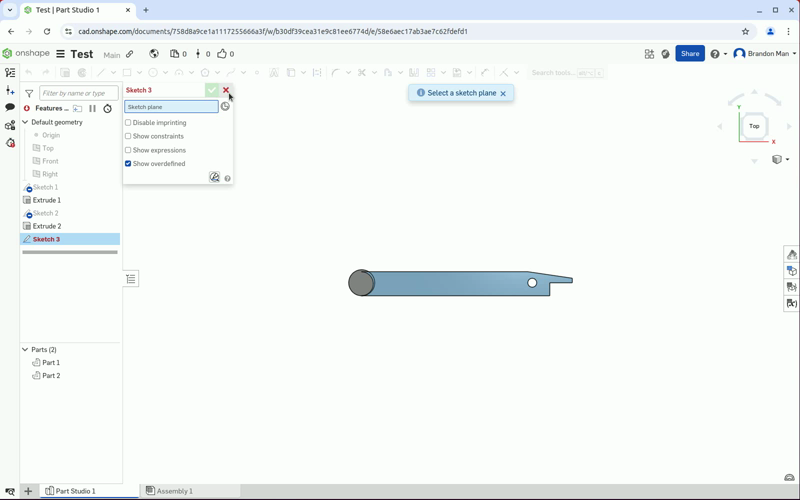
mouse_move(73, 150)
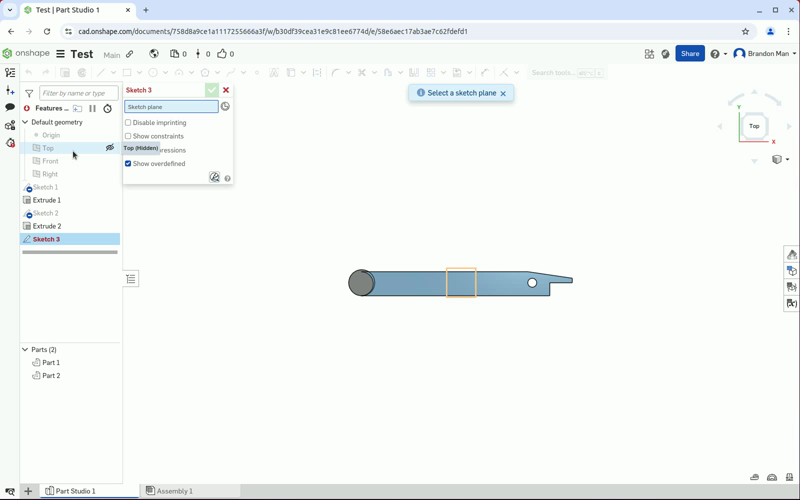
click(73, 150)
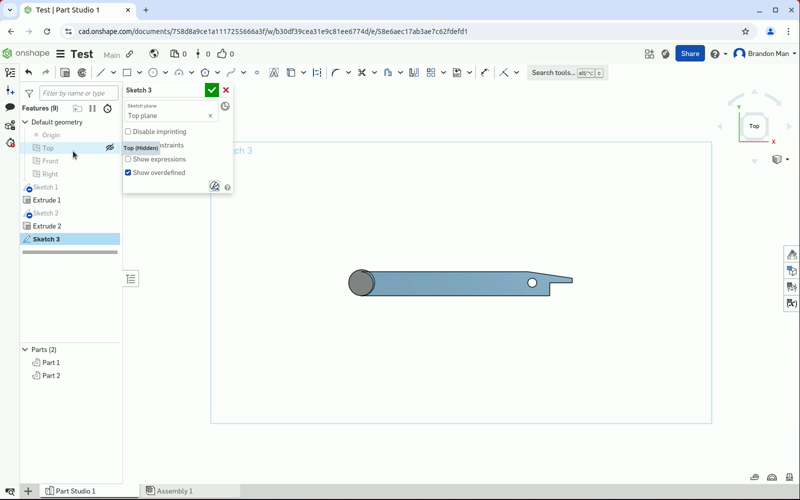
mouse_move(73, 352)
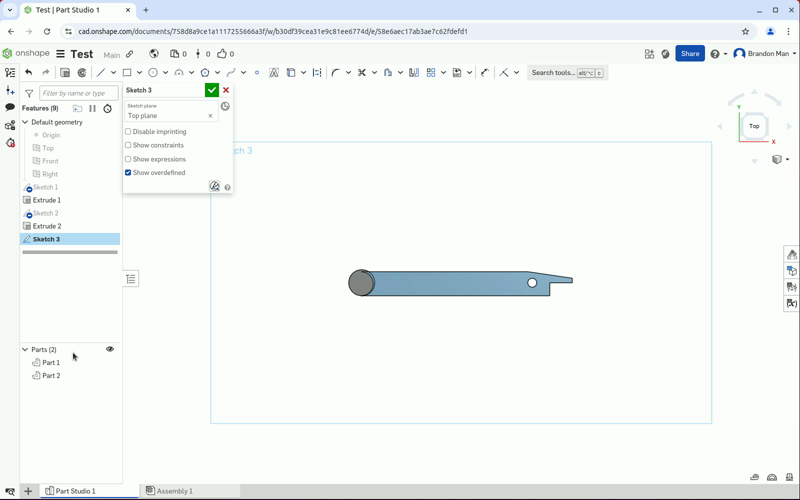
key(y)
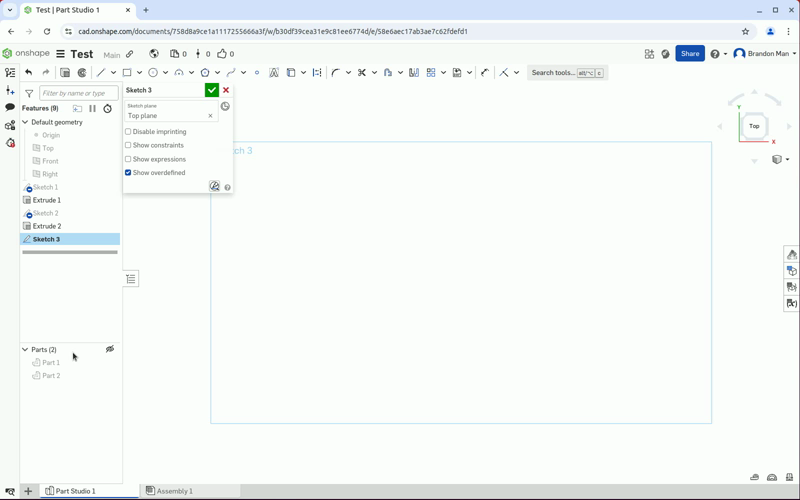
key(c)
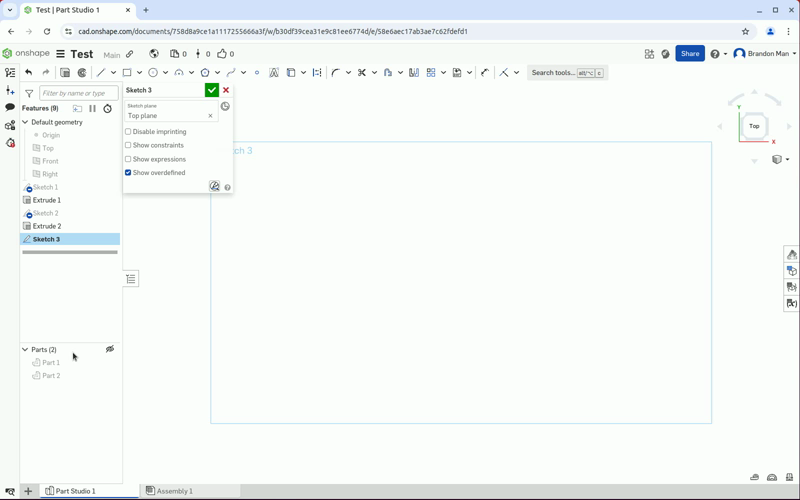
key_down(shift)
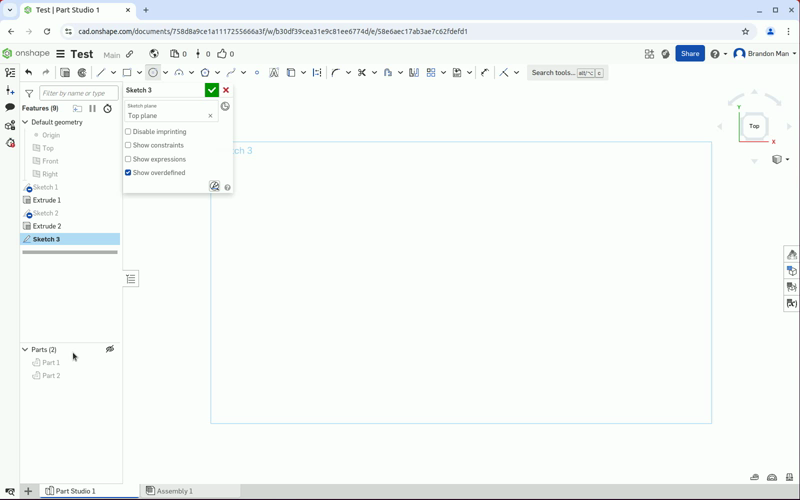
mouse_move(361, 282)
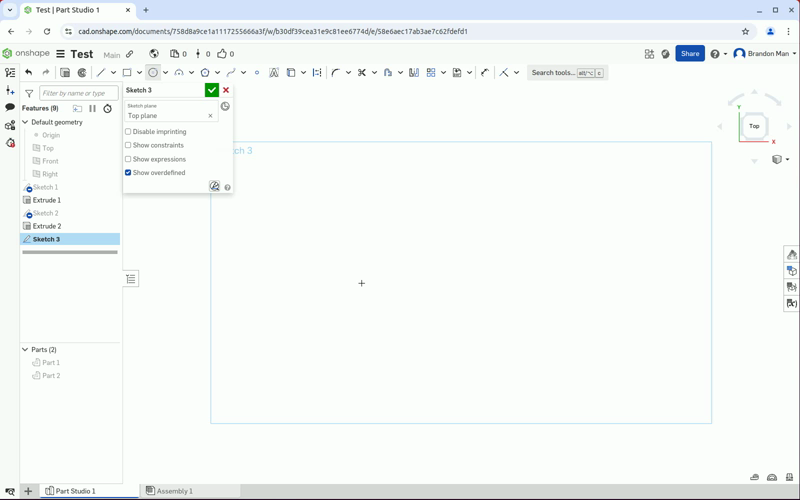
click(361, 282)
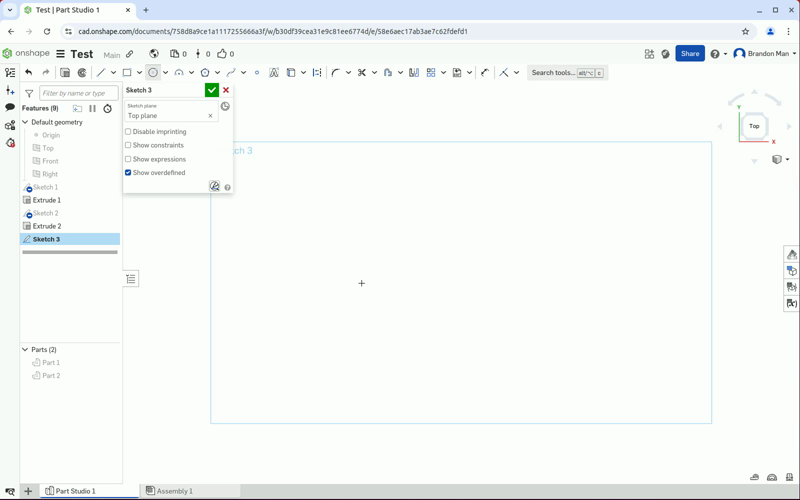
key_up(shift)
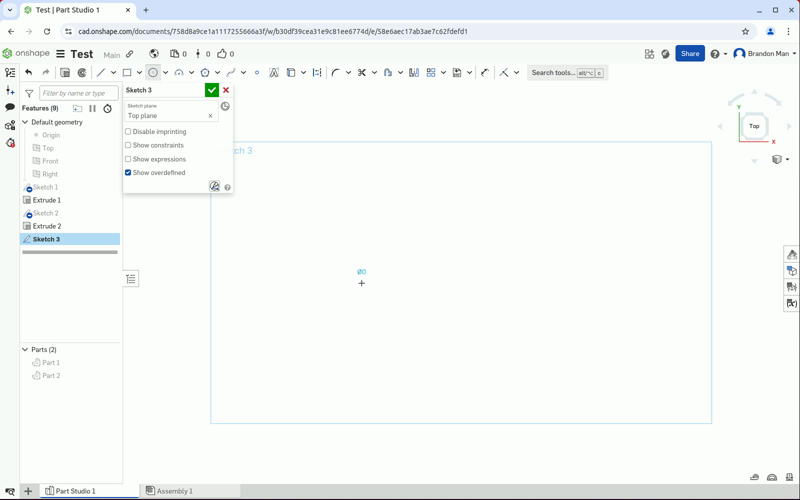
mouse_move(374, 282)
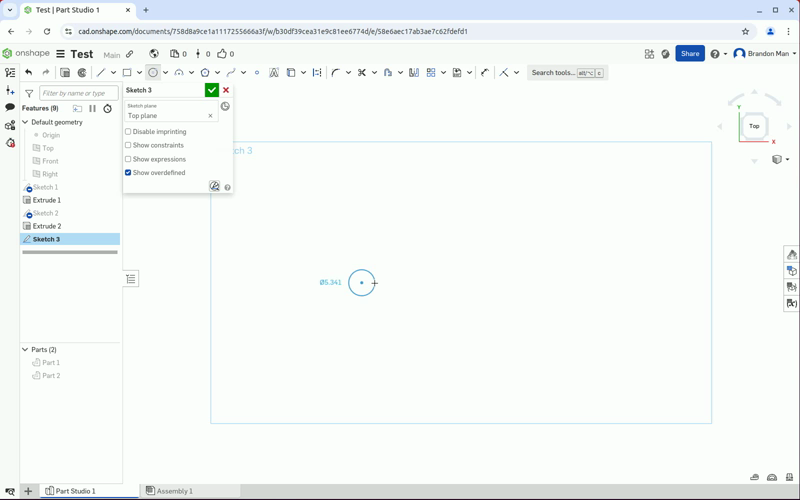
click(374, 282)
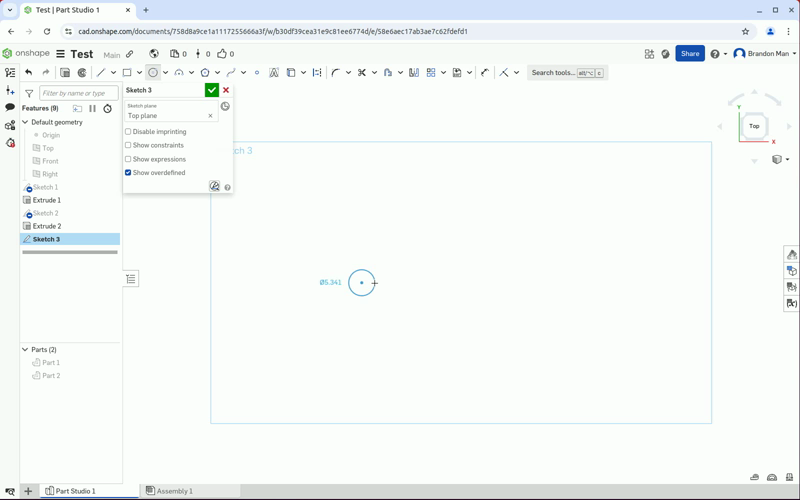
key(esc)
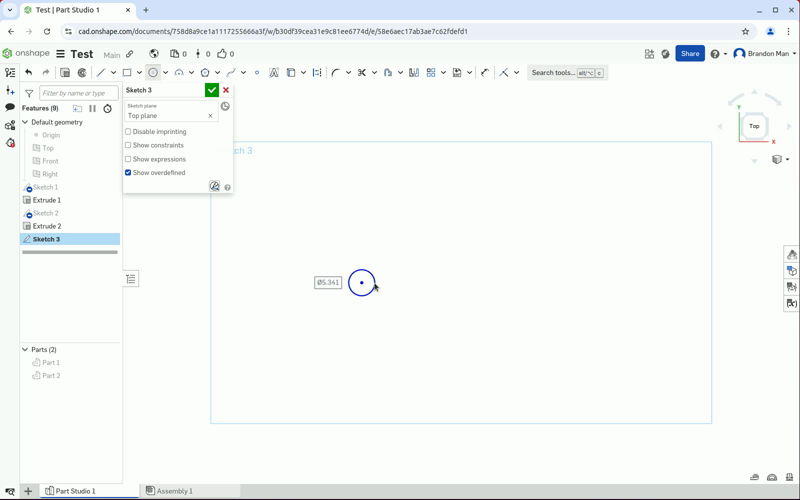
mouse_move(358, 273)
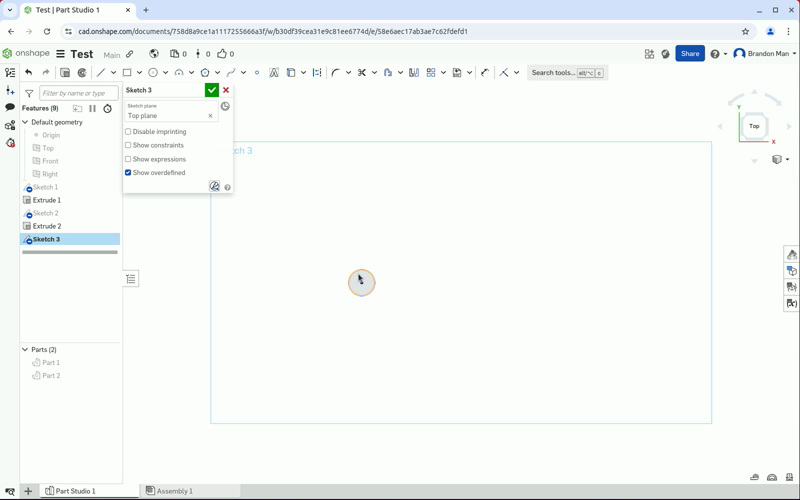
scroll(6)
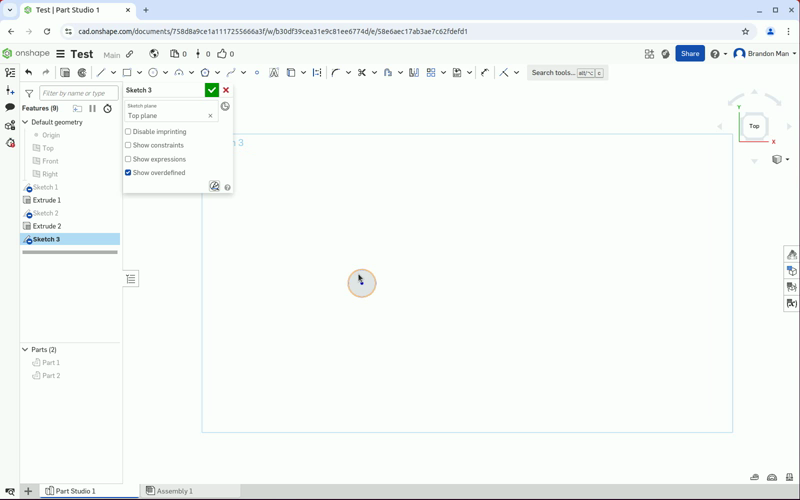
scroll(6)
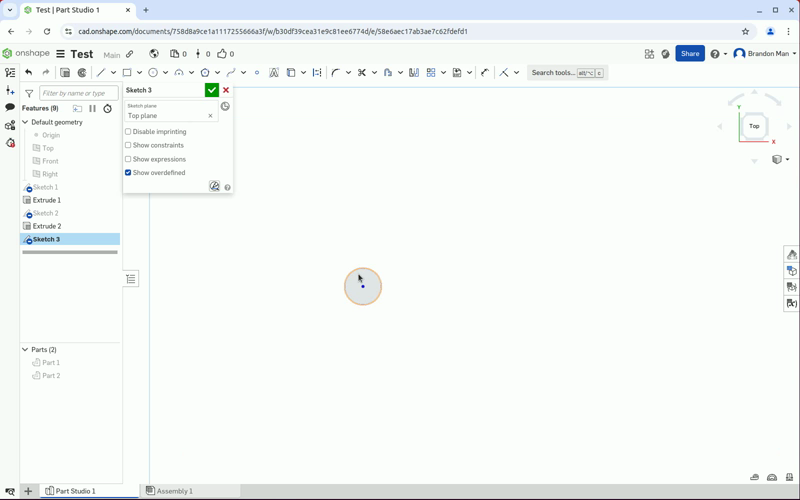
scroll(6)
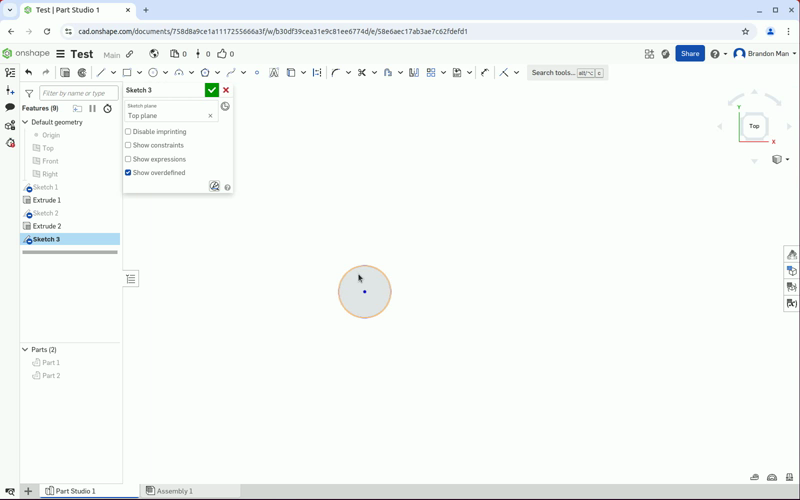
scroll(6)
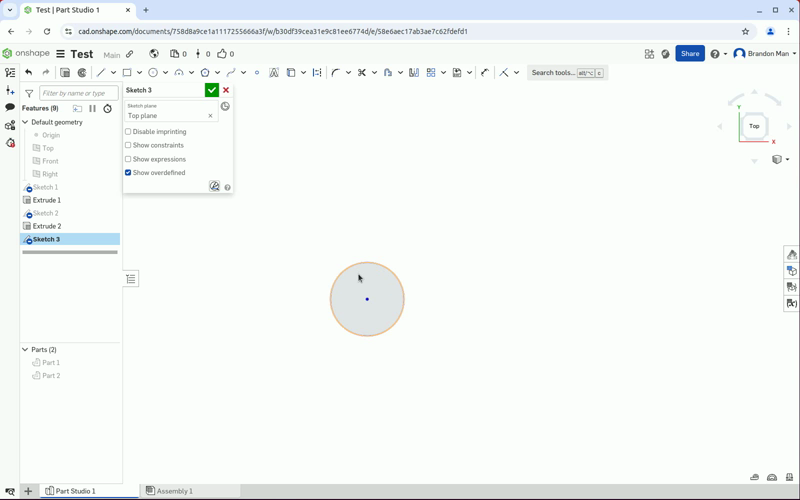
scroll(6)
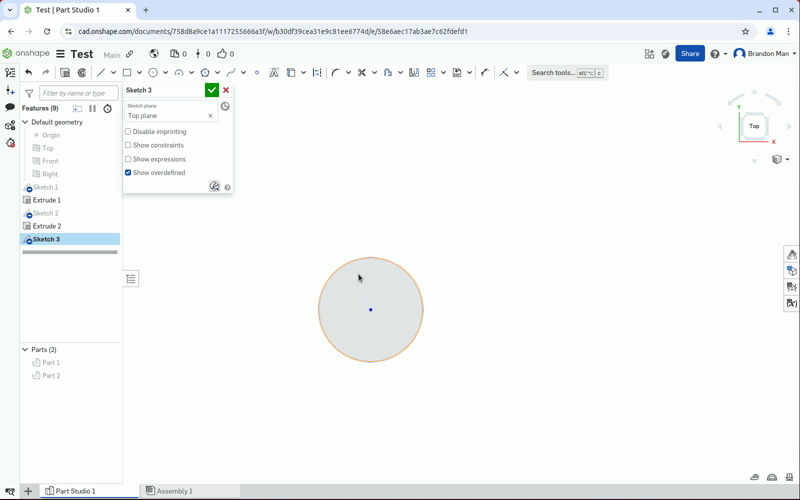
scroll(6)
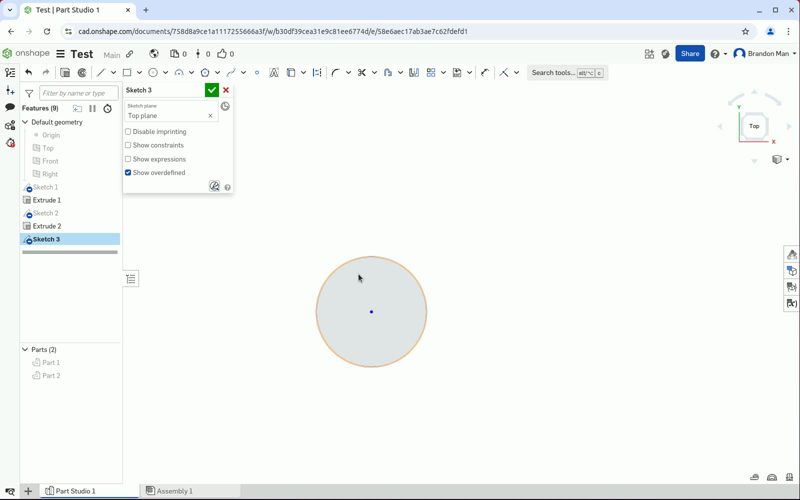
scroll(6)
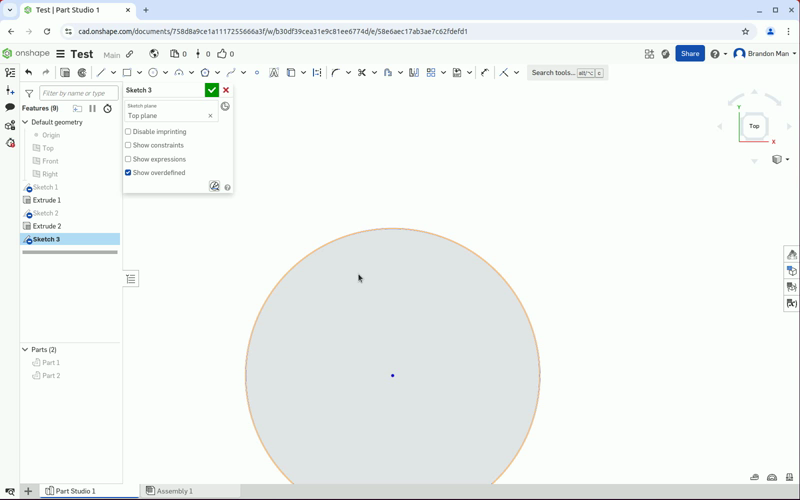
click(358, 273)
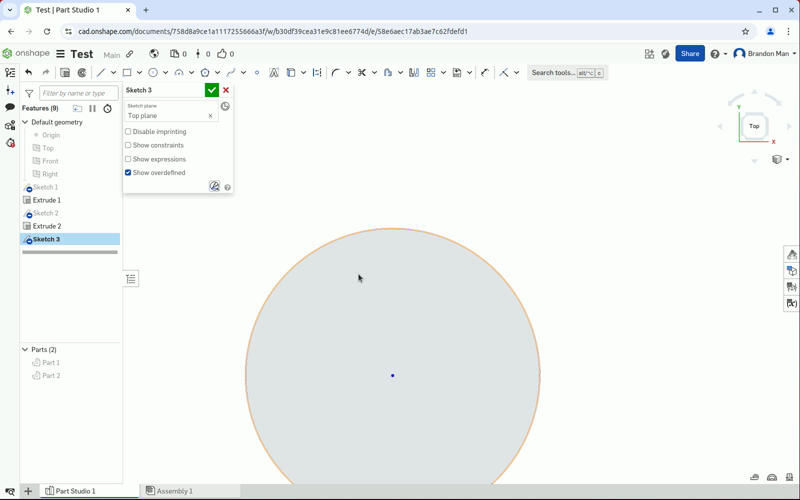
scroll(-6)
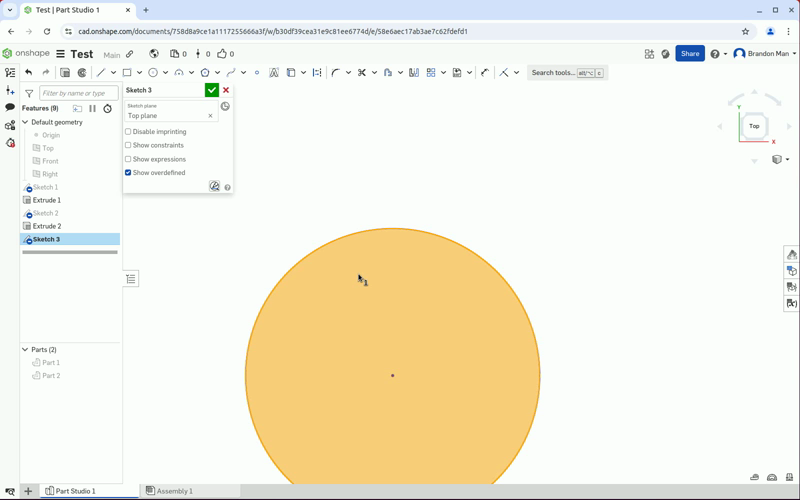
scroll(-6)
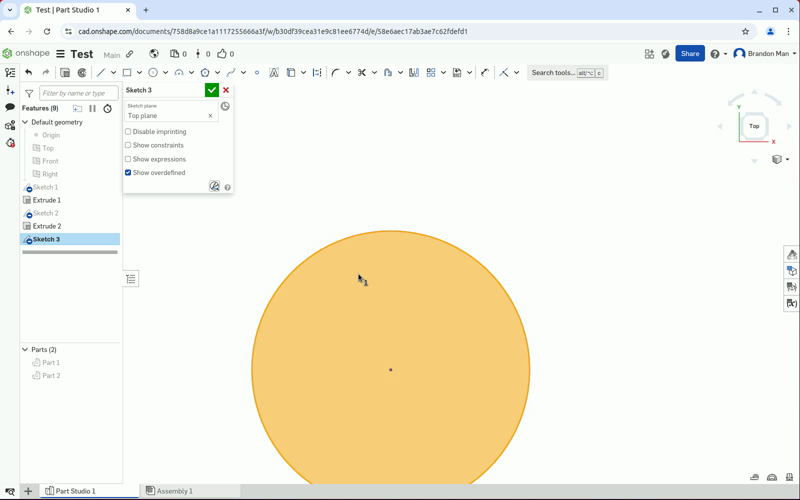
scroll(-6)
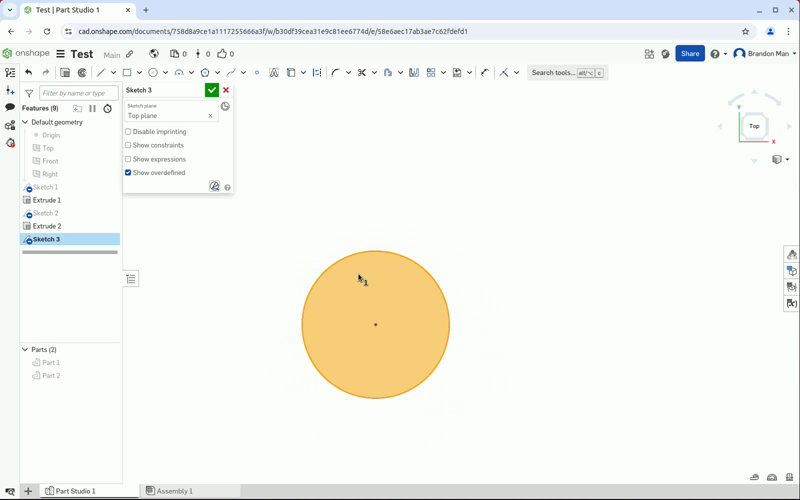
scroll(-6)
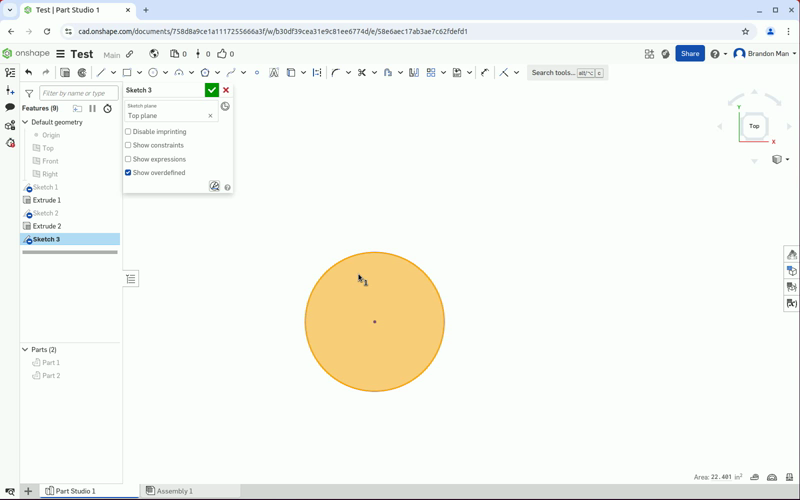
scroll(-6)
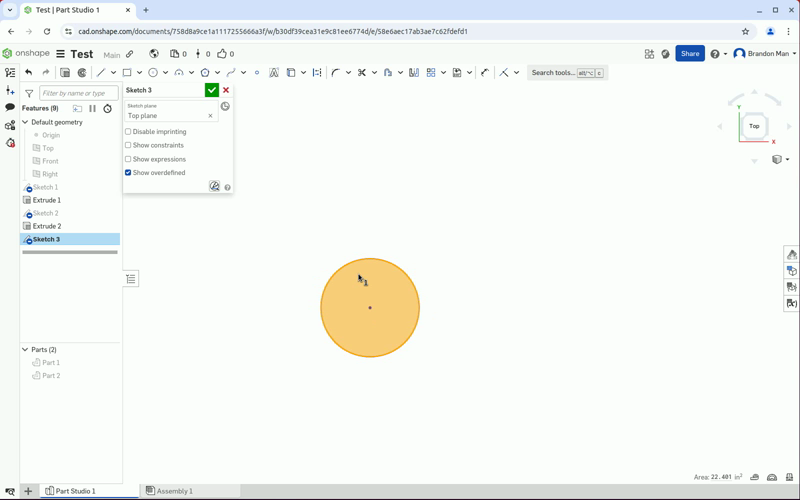
scroll(-6)
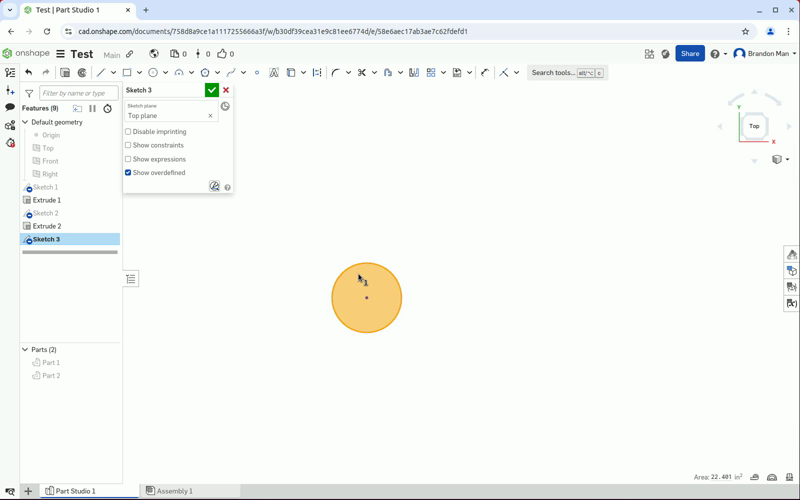
scroll(-6)
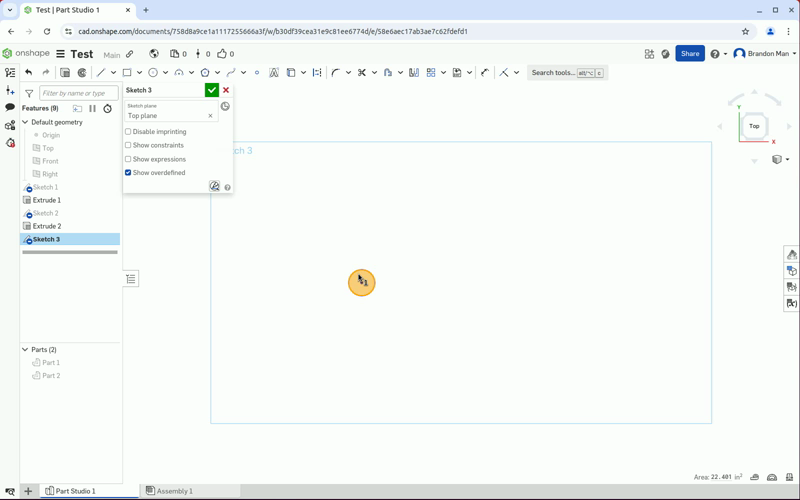
mouse_move(73, 352)
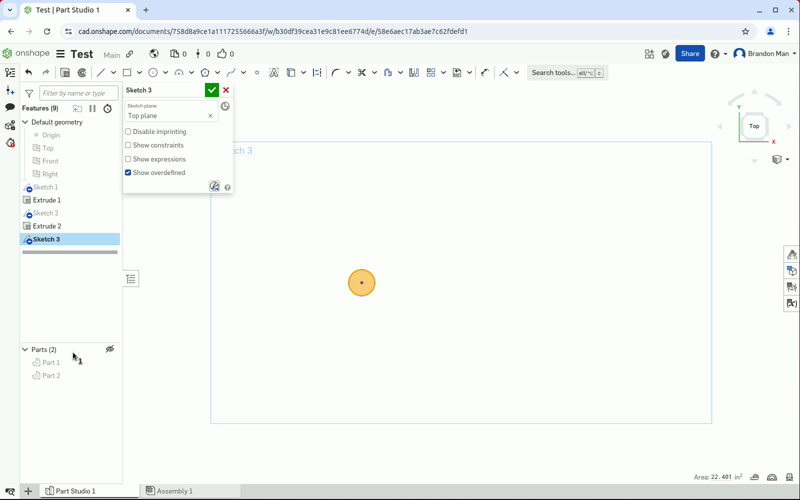
key(shift+y)
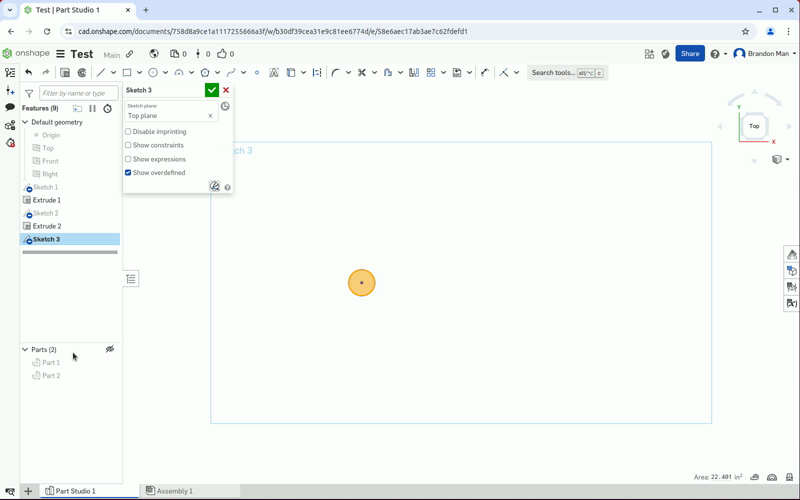
key(shift+e)
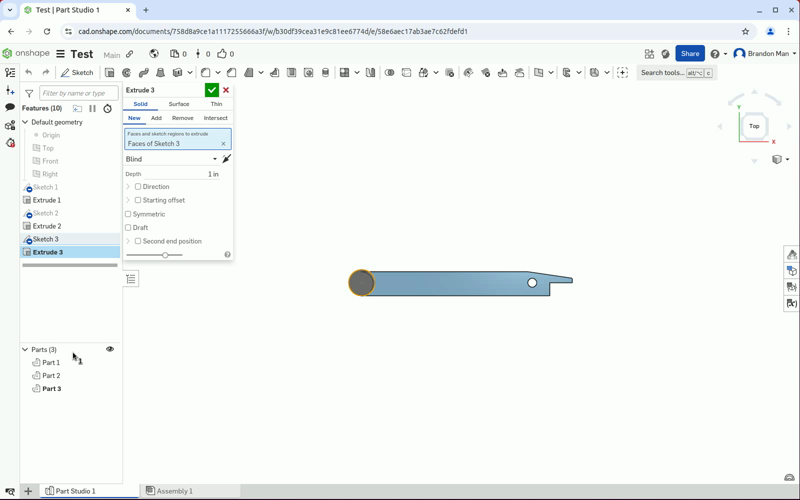
mouse_move(143, 106)
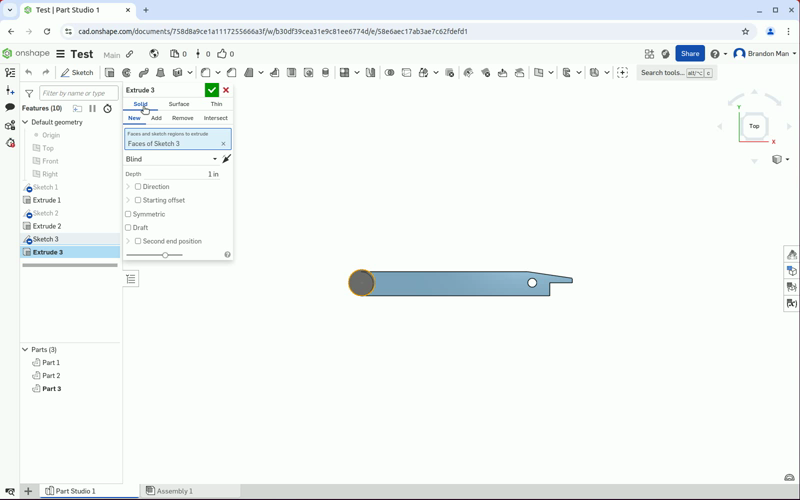
click(143, 106)
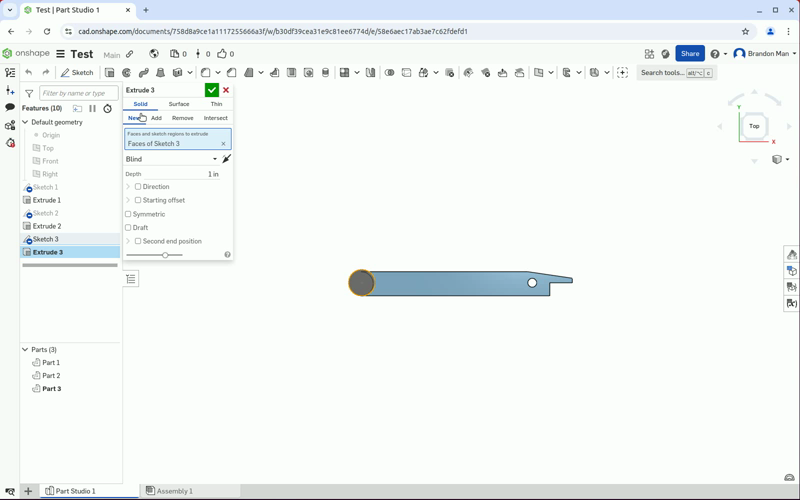
mouse_move(137, 120)
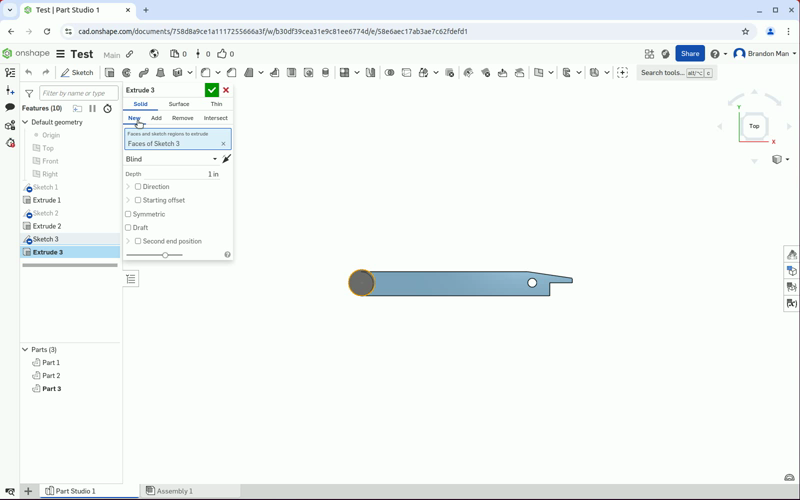
click(137, 120)
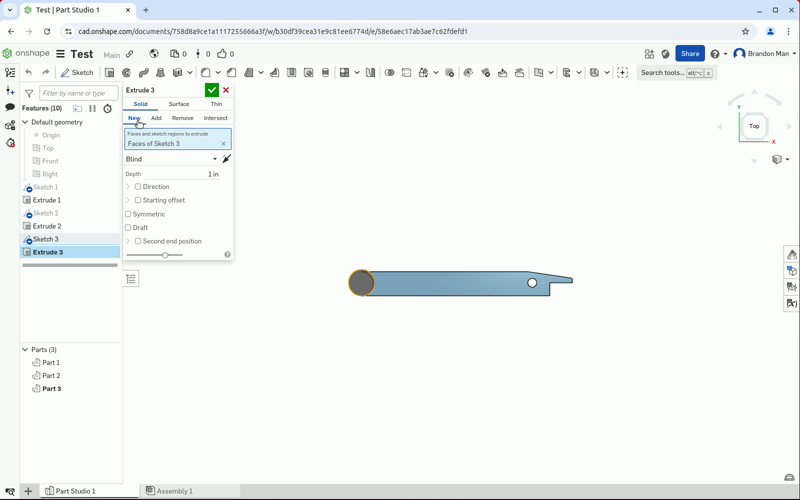
key(tab, 4)
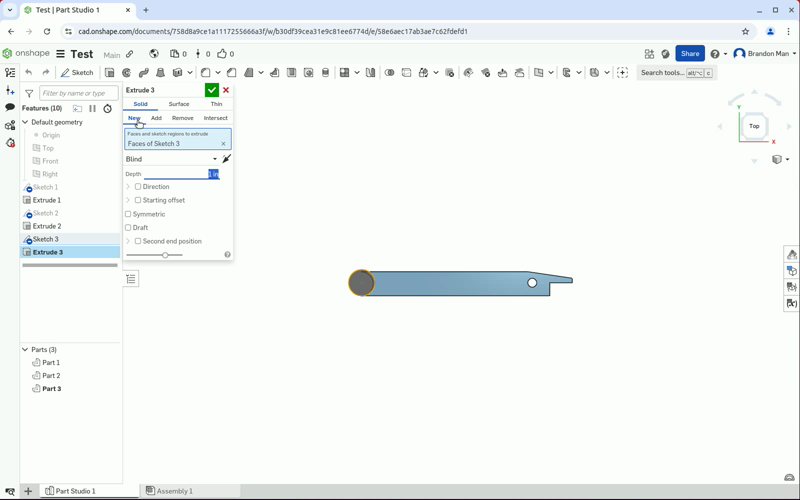
text(-4.333)
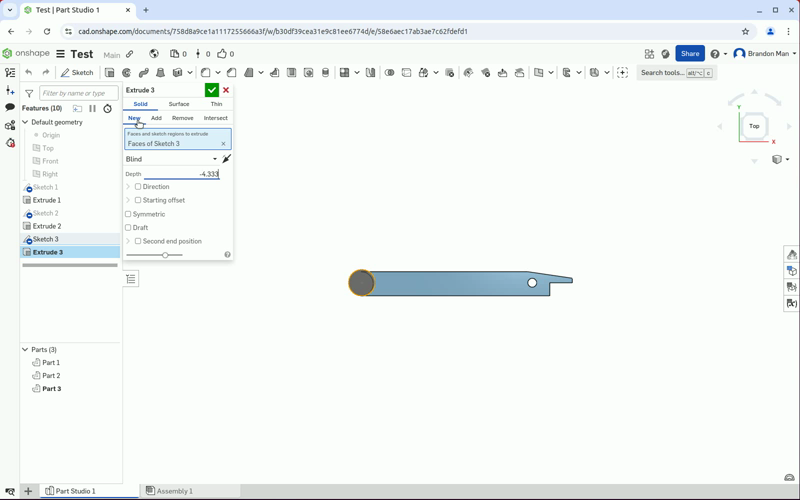
key(enter)
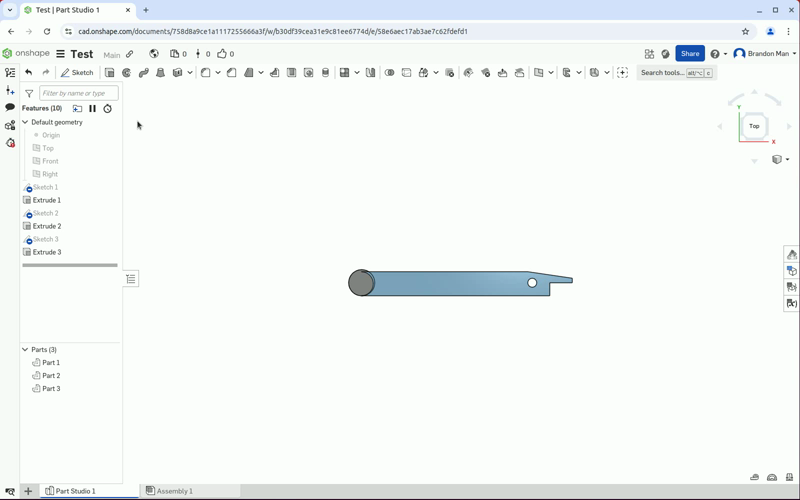
key(shift+h)
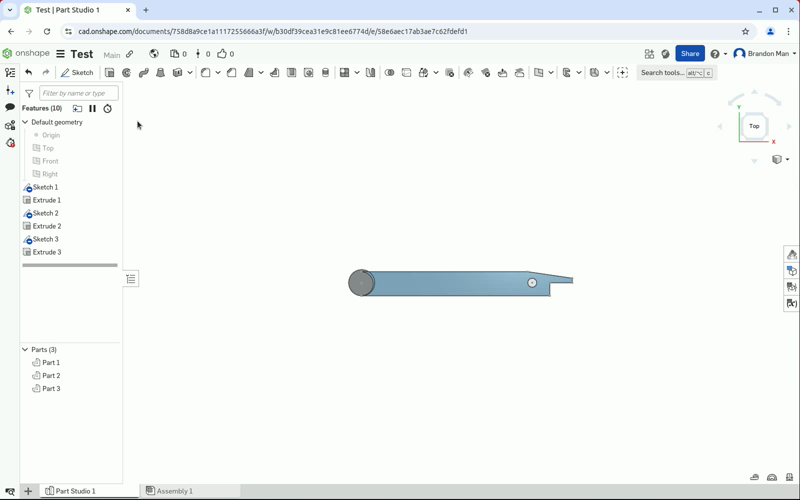
key(shift+h)
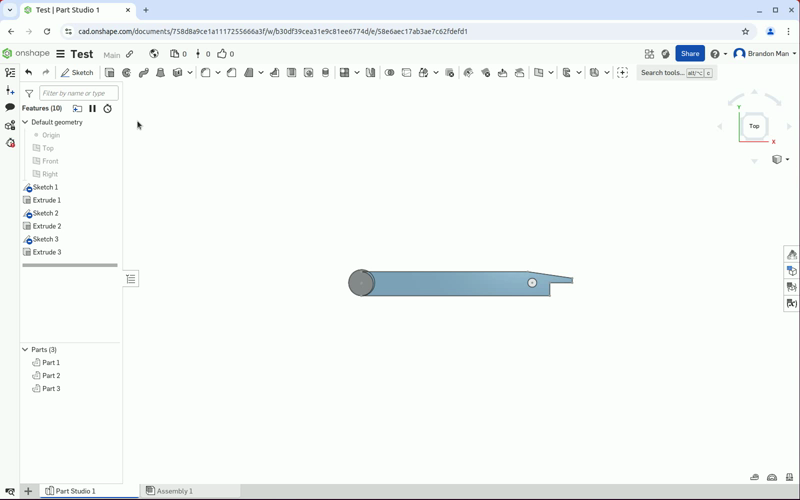
key(shift+7)
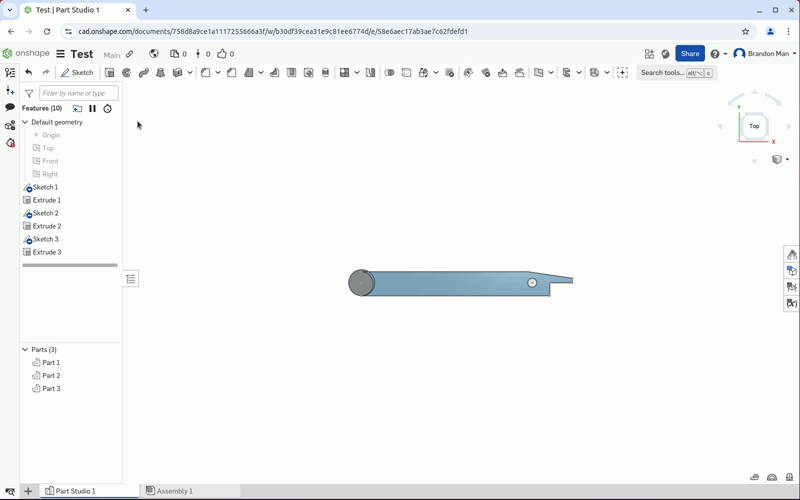
key(up, 3)
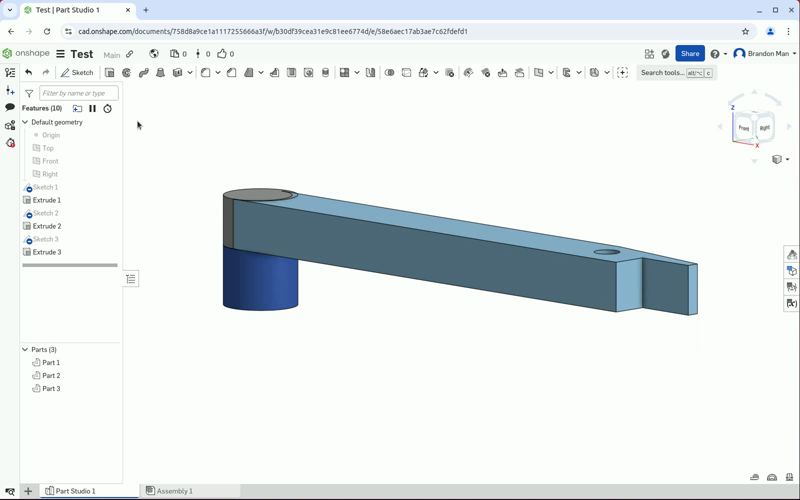
key(left, 3)
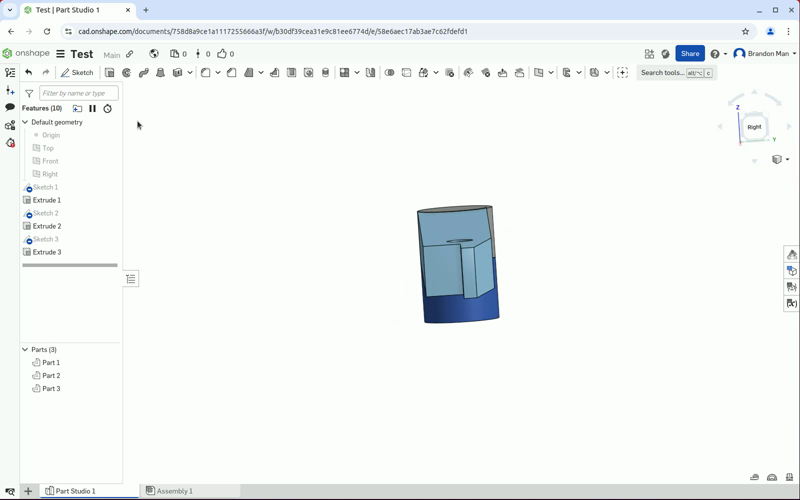
key(right, 3)
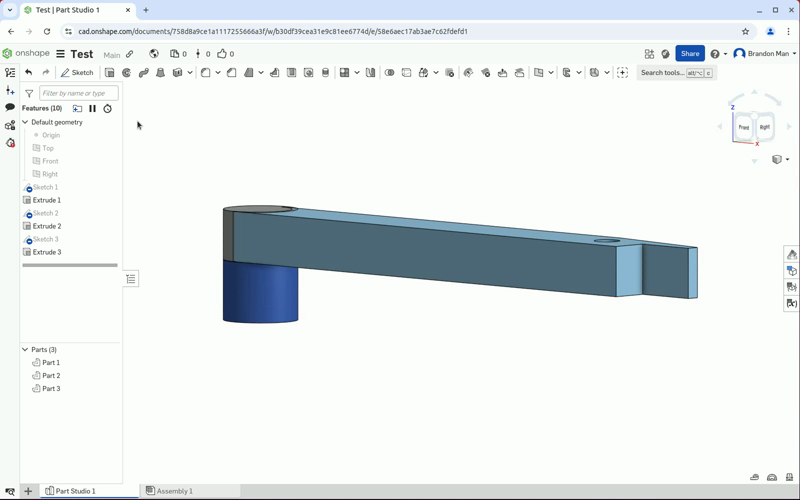
key(down, 3)
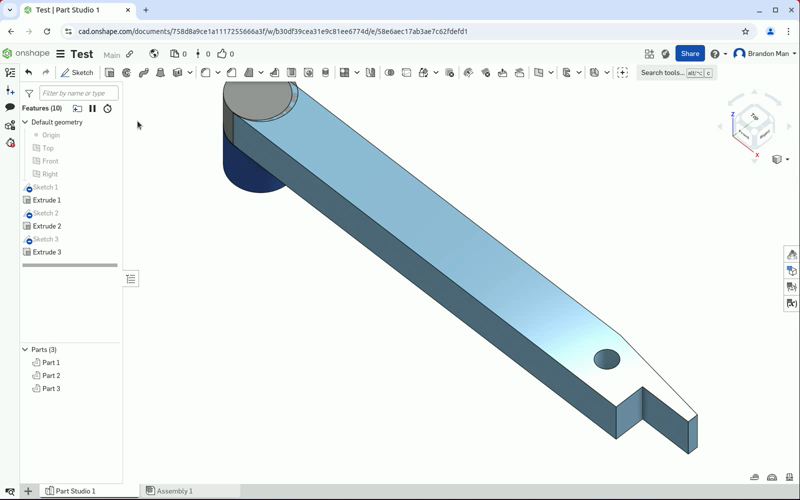
mouse_move(73, 189)
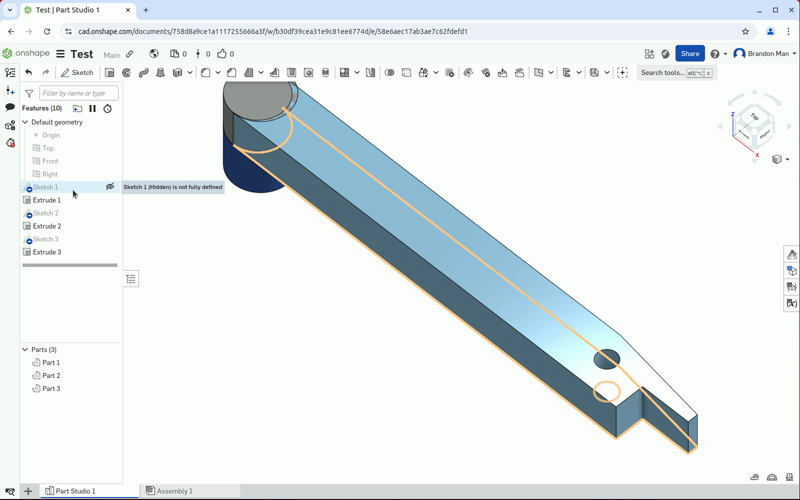
click(73, 189)